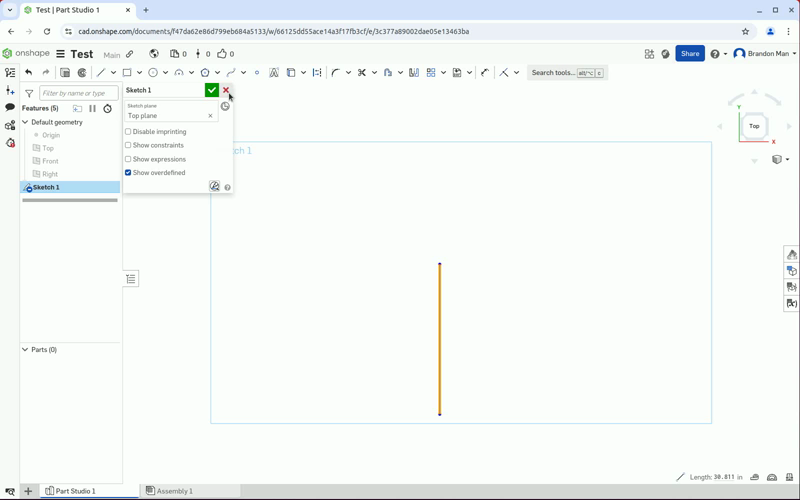
key(shift+h)
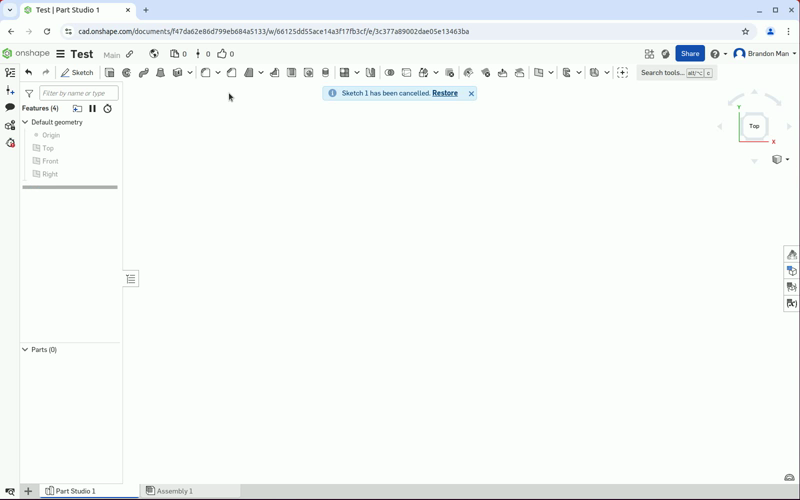
mouse_move(73, 352)
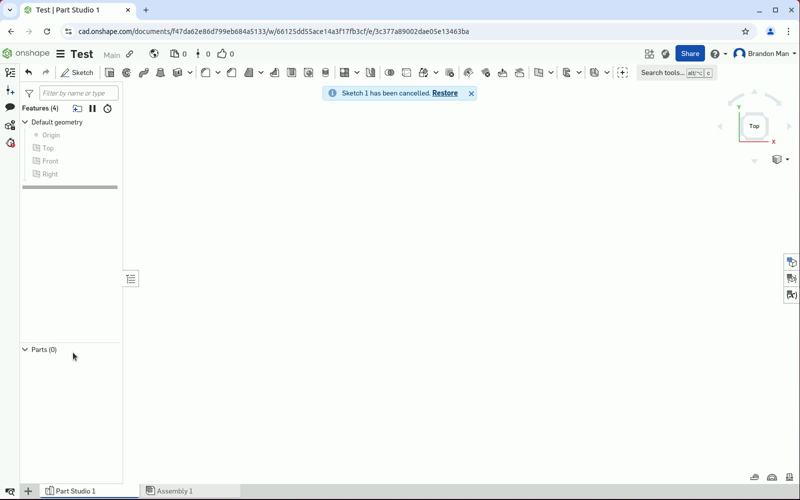
key(y)
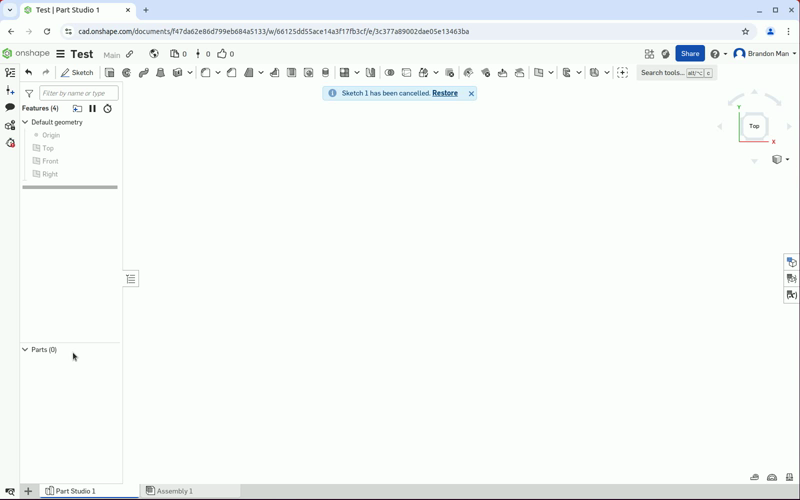
key(shift+p)
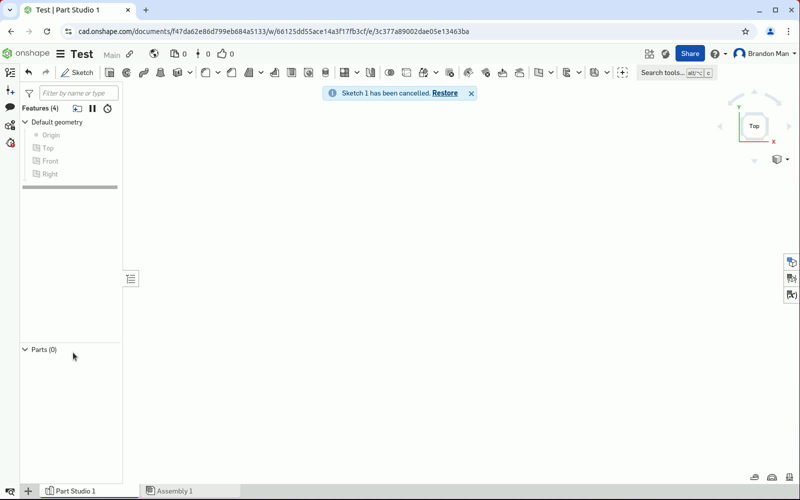
key(space)
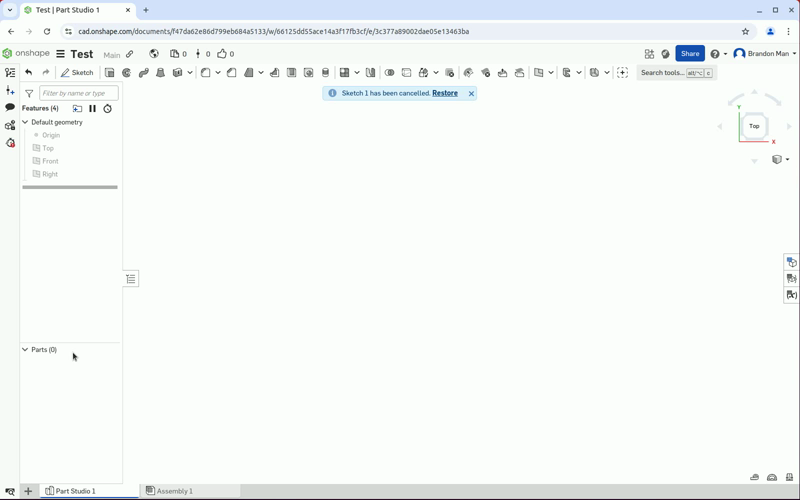
key_down(shift)
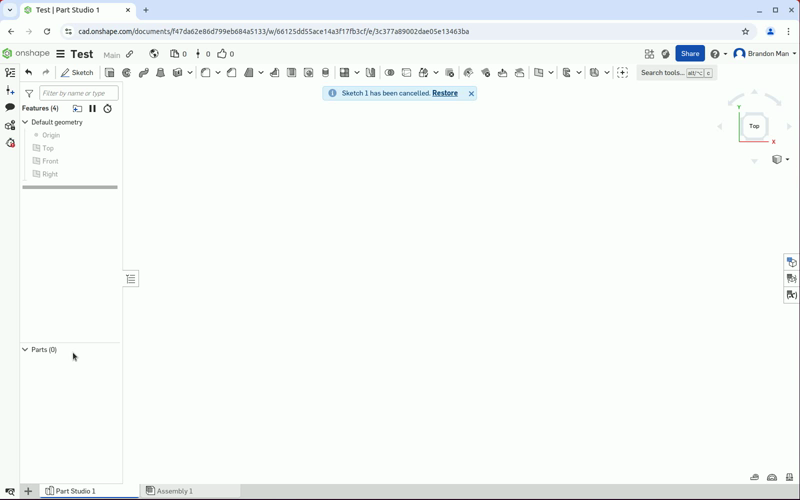
key(up)
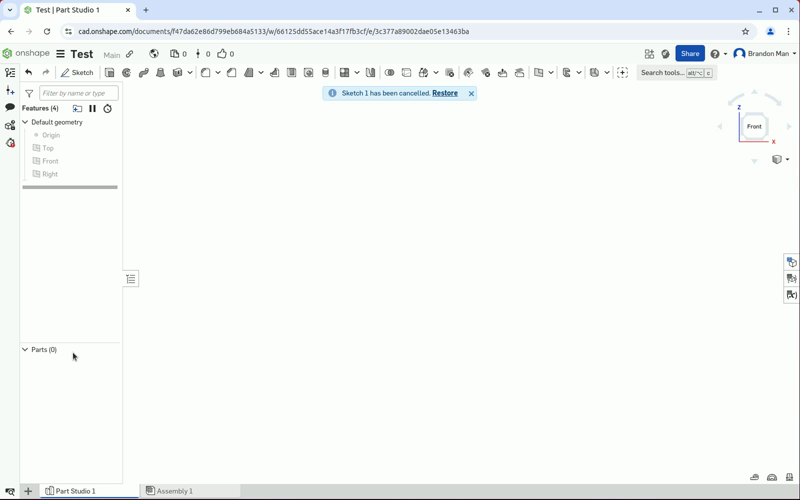
key_up(shift)
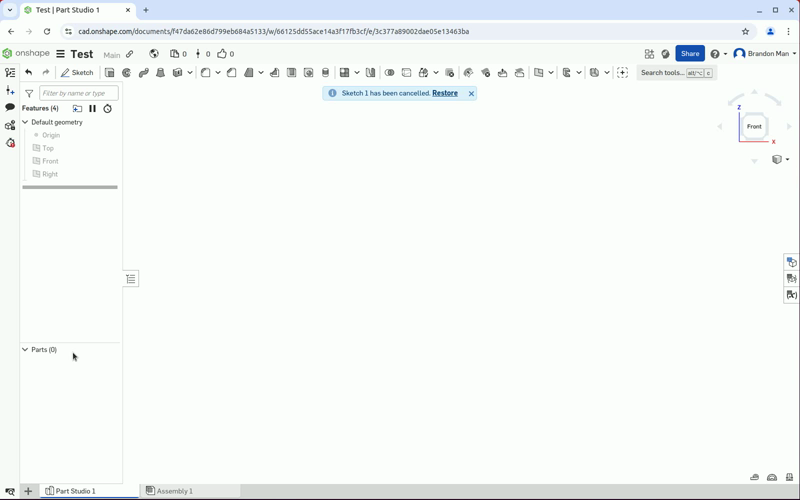
mouse_move(73, 352)
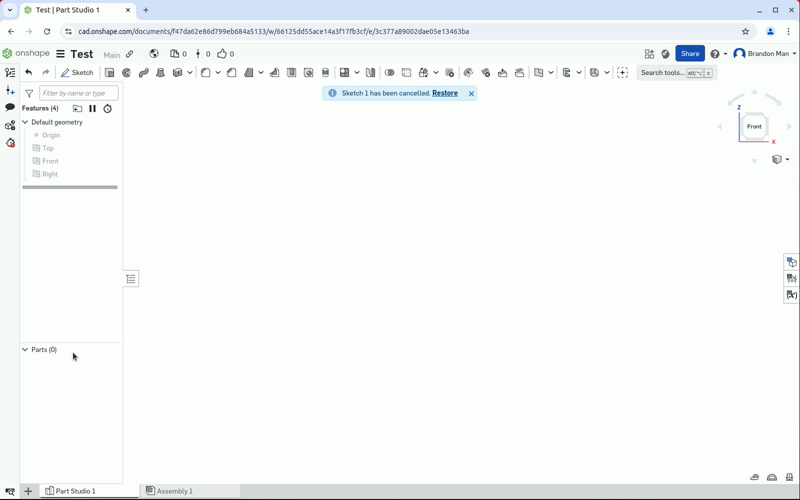
key(shift+y)
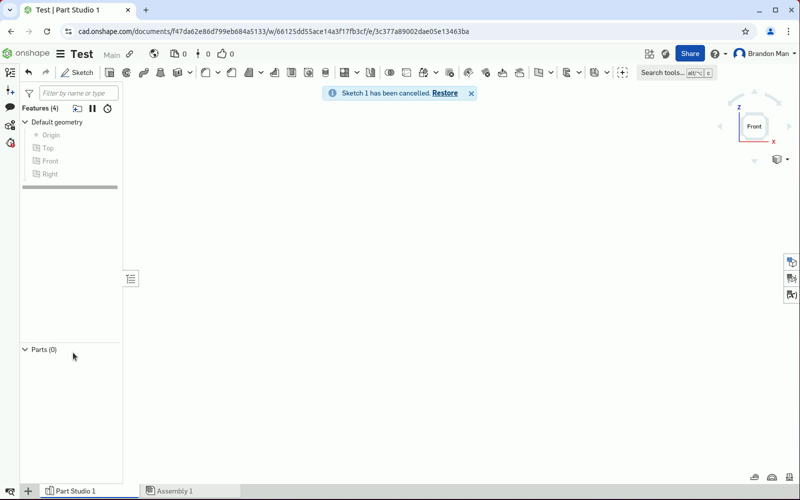
key(shift+s)
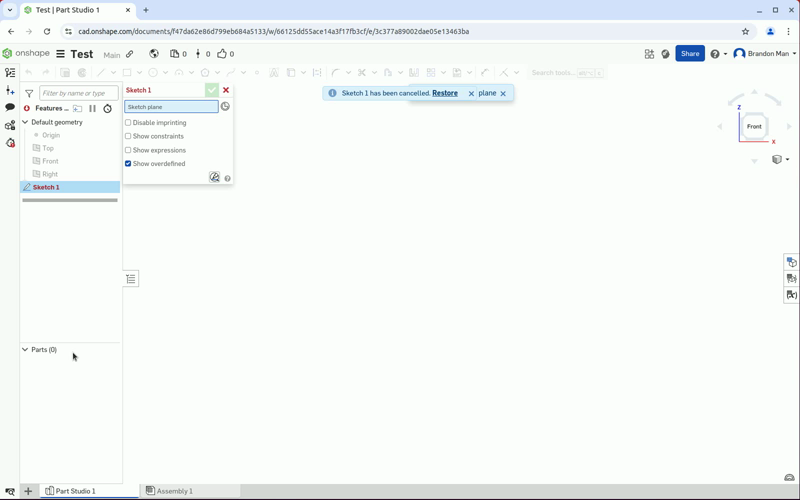
mouse_move(73, 163)
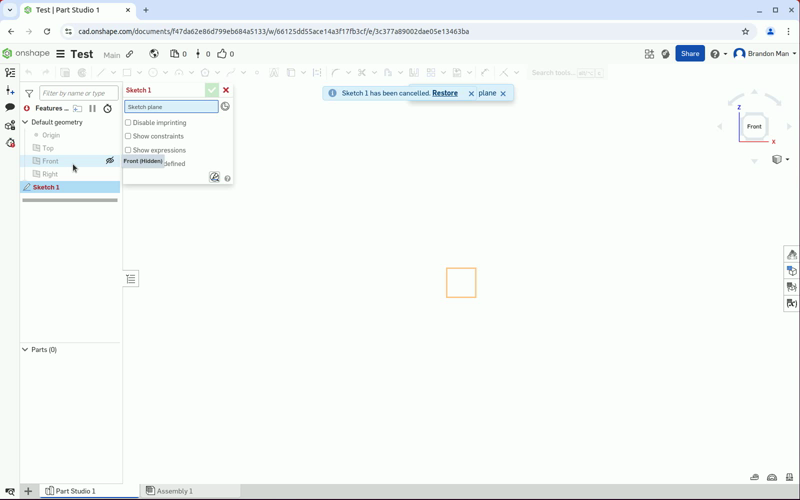
click(73, 163)
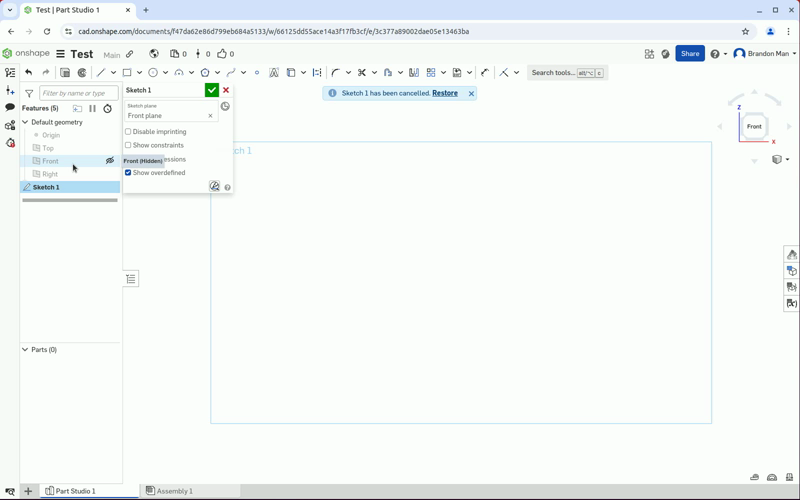
mouse_move(73, 352)
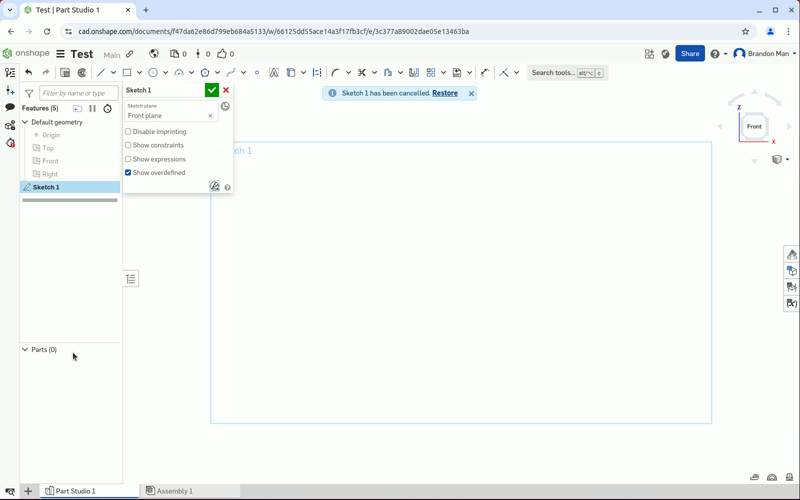
key(y)
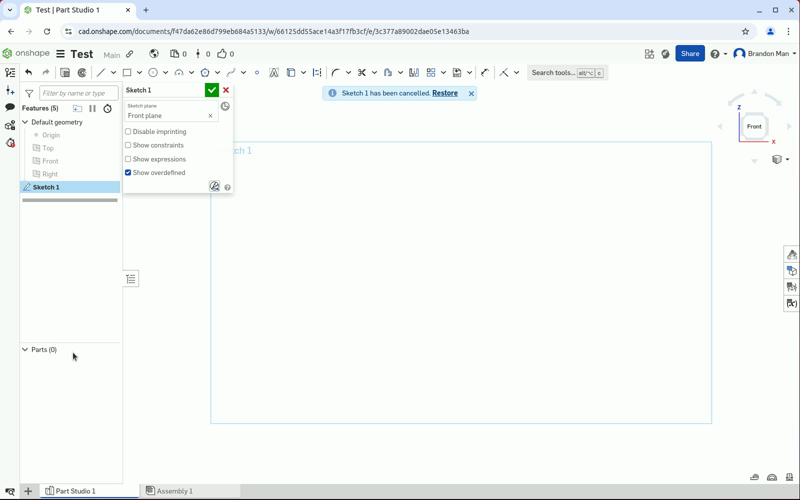
key(l)
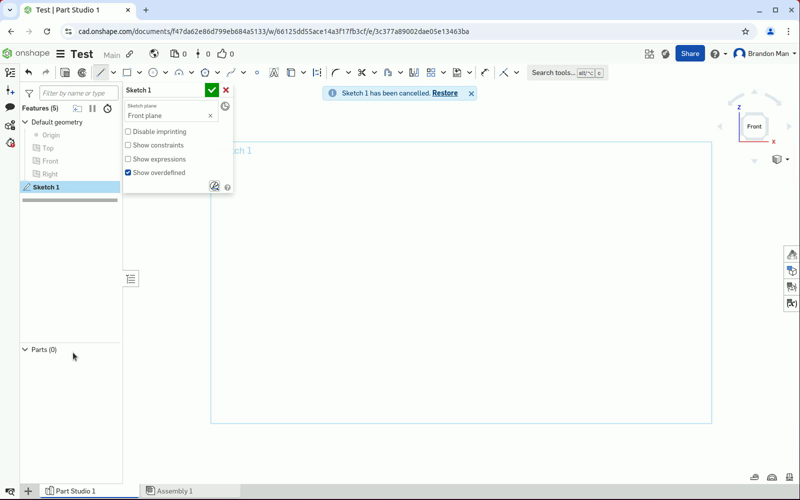
key_down(shift)
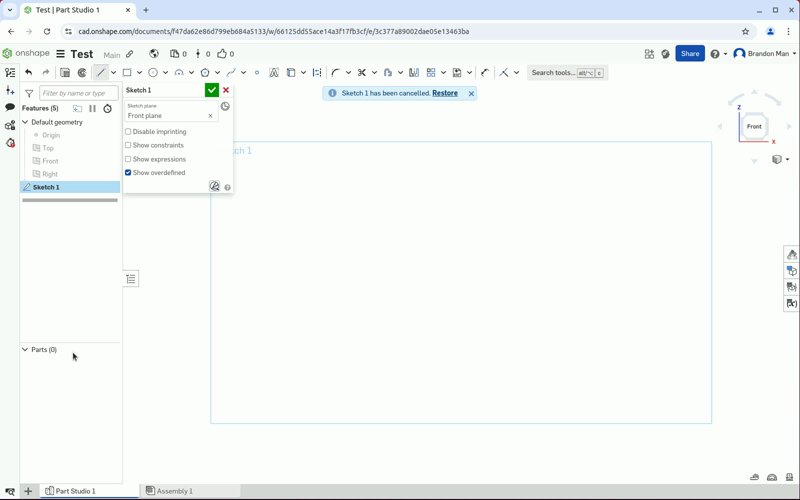
mouse_move(348, 322)
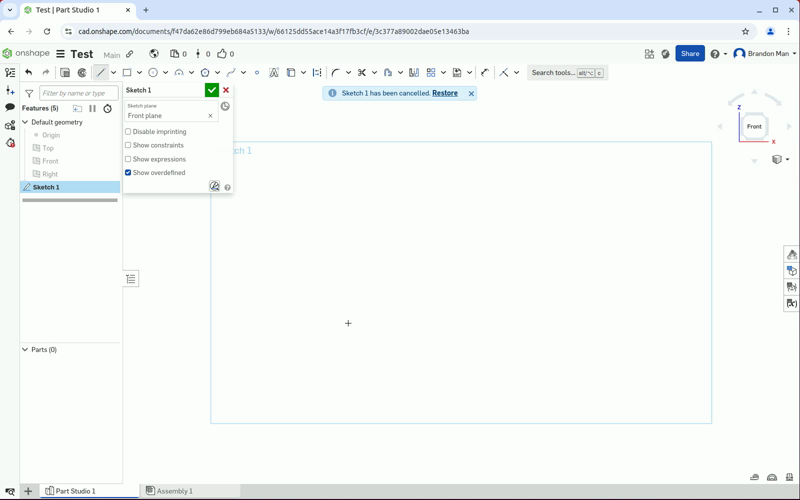
click(348, 322)
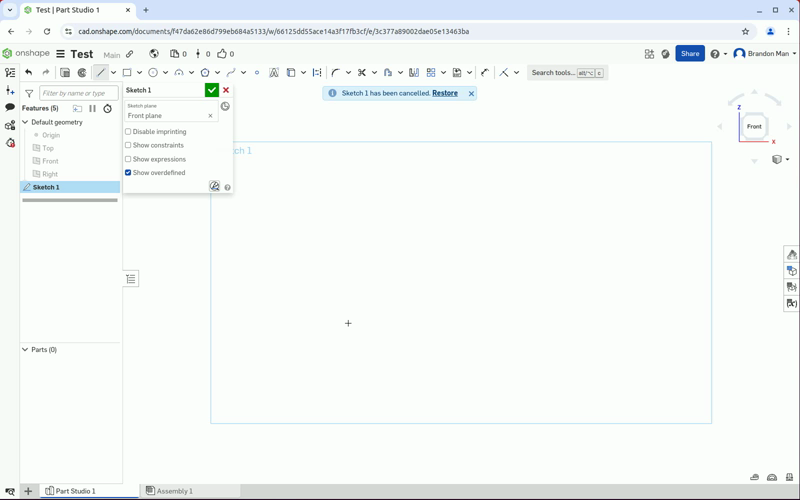
key_up(shift)
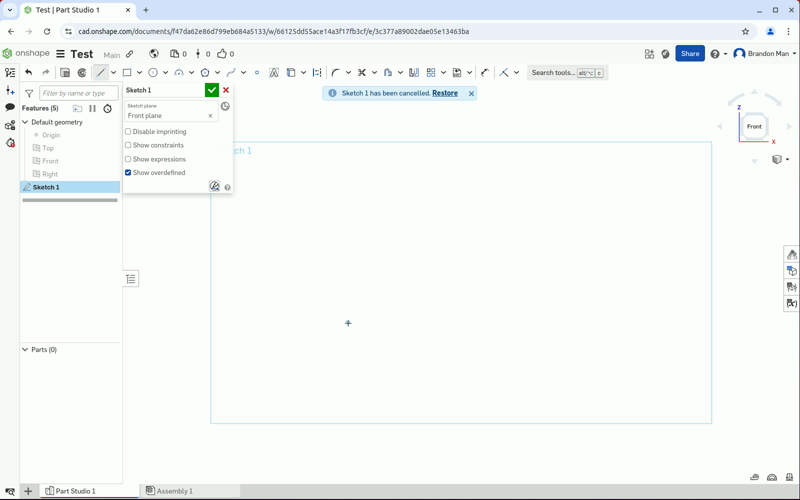
key_down(shift)
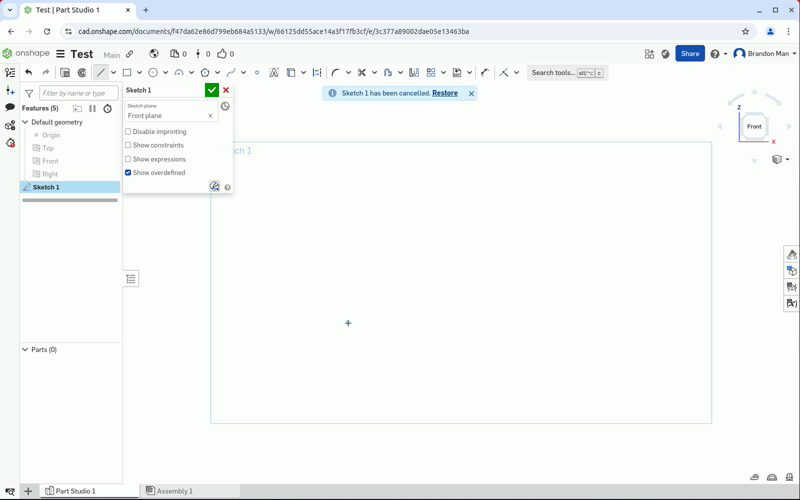
mouse_move(412, 322)
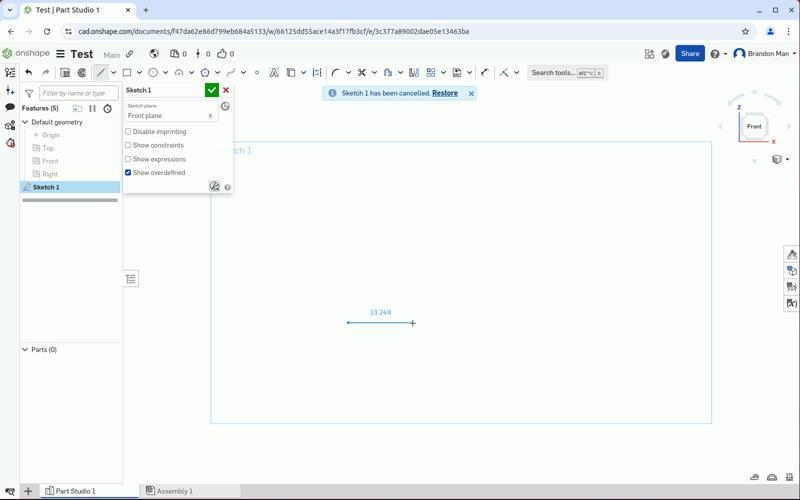
click(412, 322)
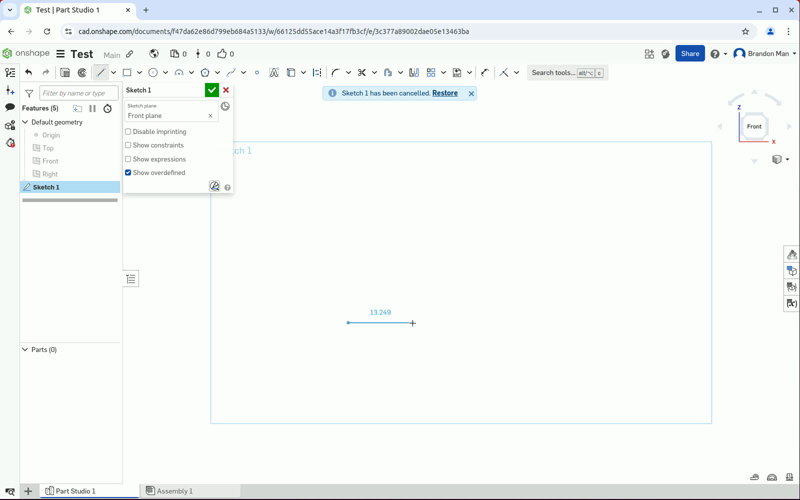
key_up(shift)
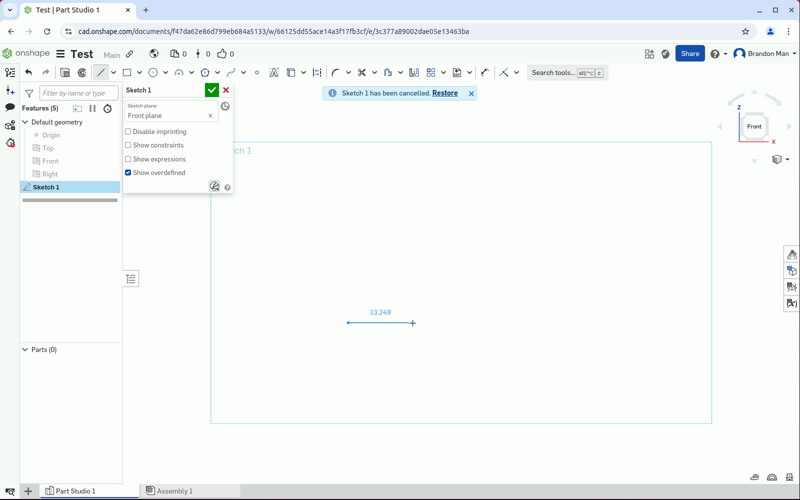
key_down(shift)
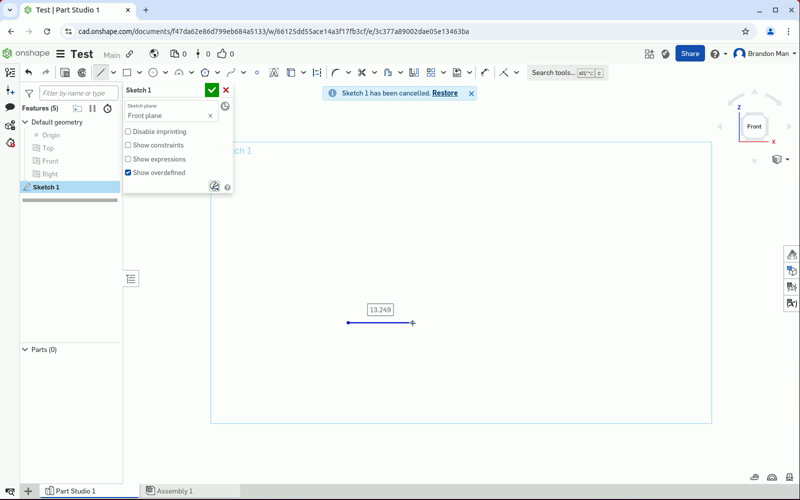
mouse_move(412, 245)
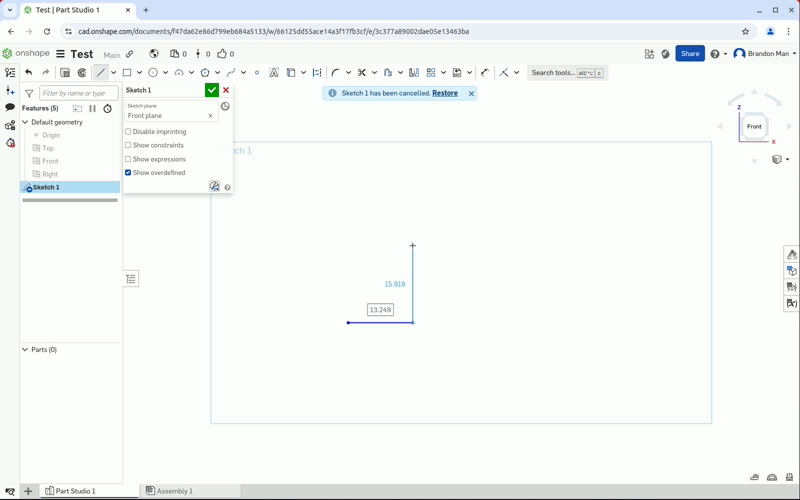
click(412, 245)
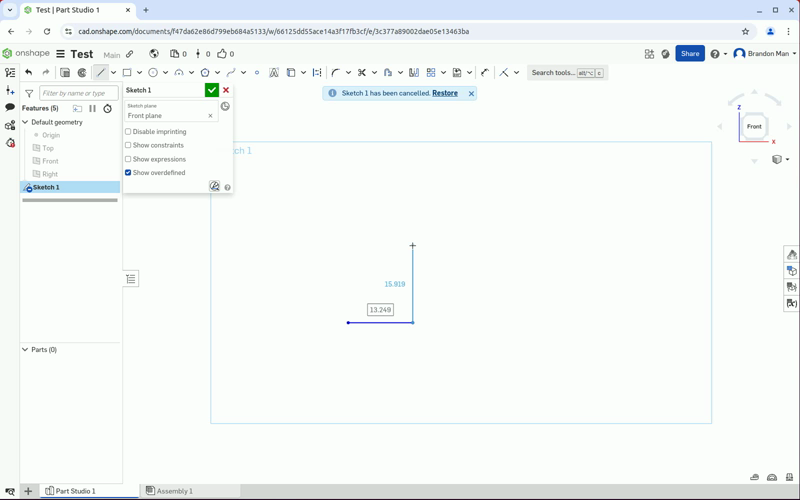
key_up(shift)
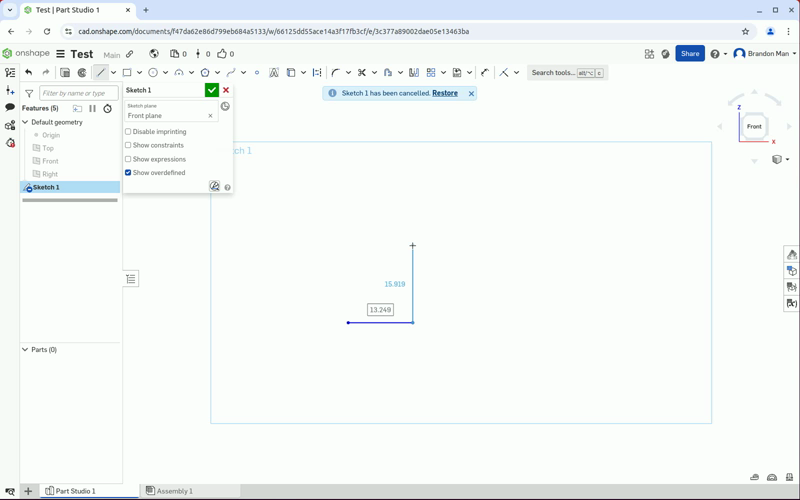
key_down(shift)
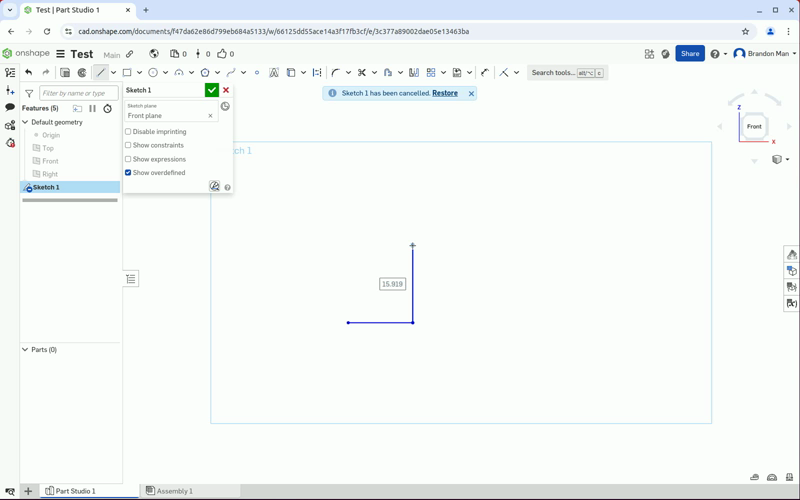
mouse_move(348, 245)
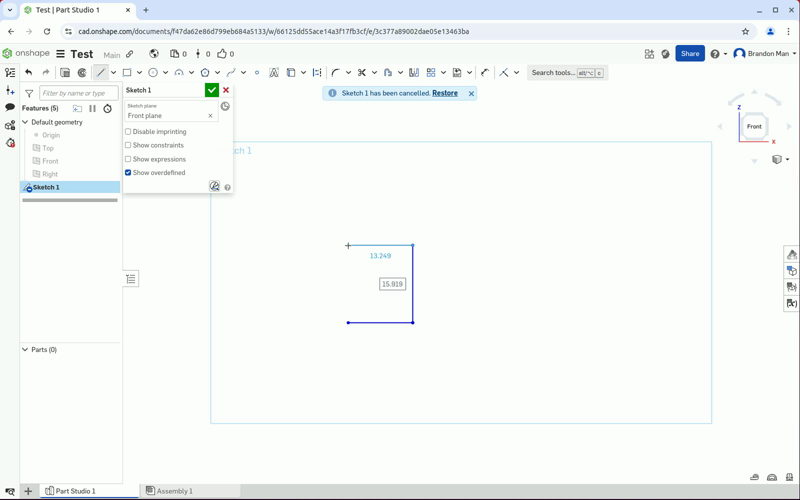
click(348, 245)
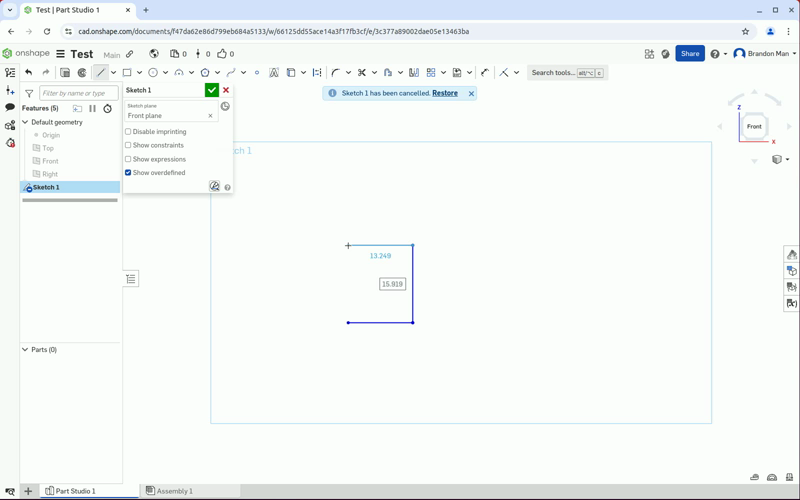
key_up(shift)
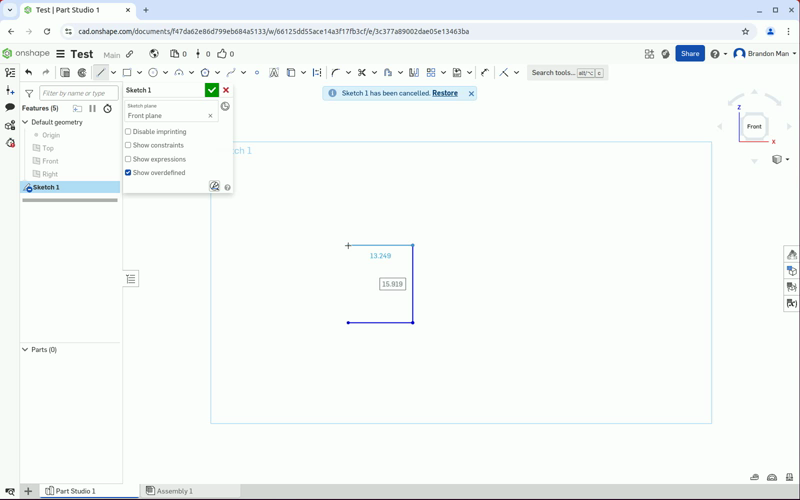
key_down(shift)
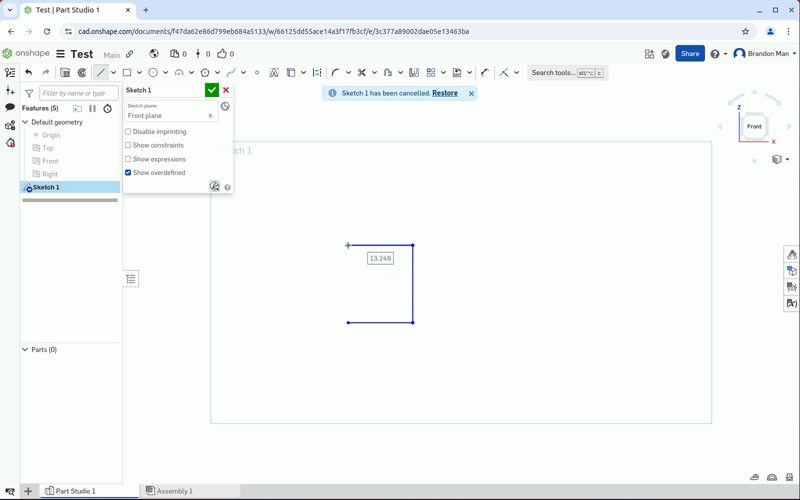
mouse_move(348, 322)
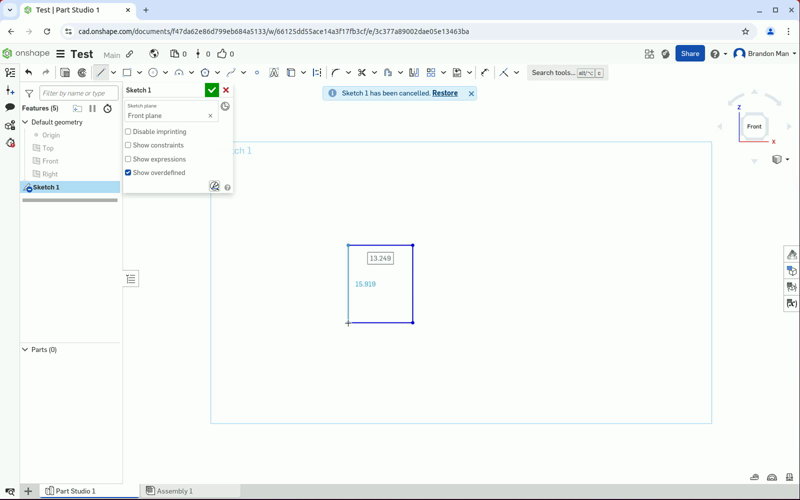
key_up(shift)
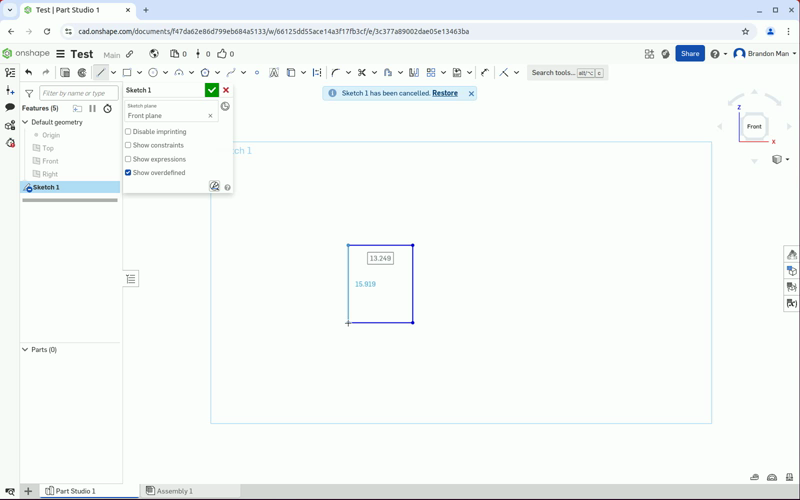
click(348, 322)
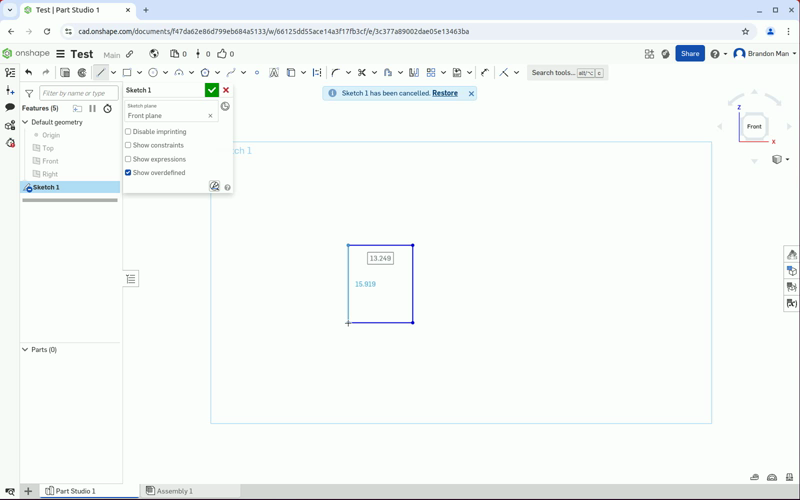
key(esc)
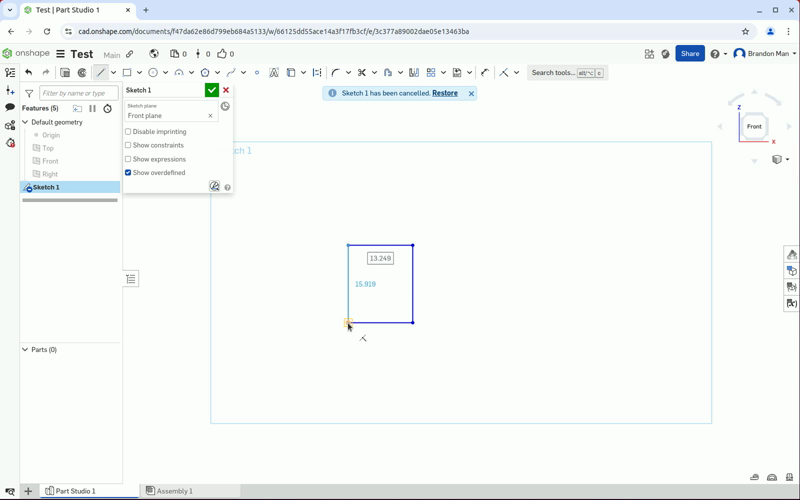
mouse_move(404, 274)
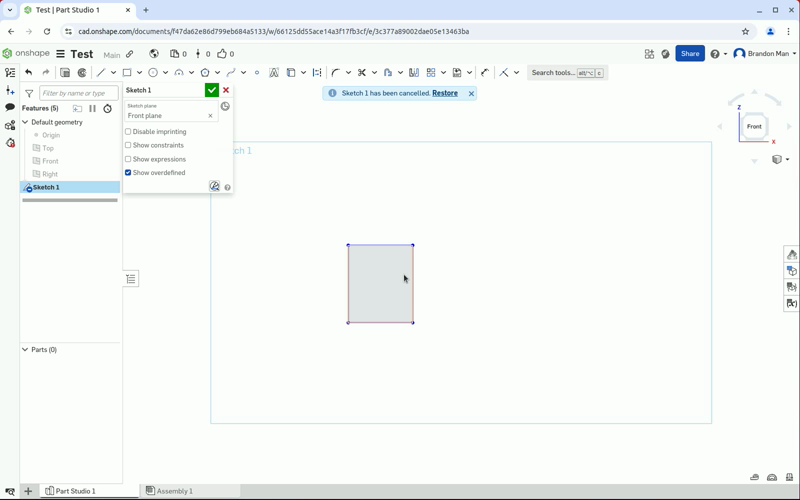
click(404, 274)
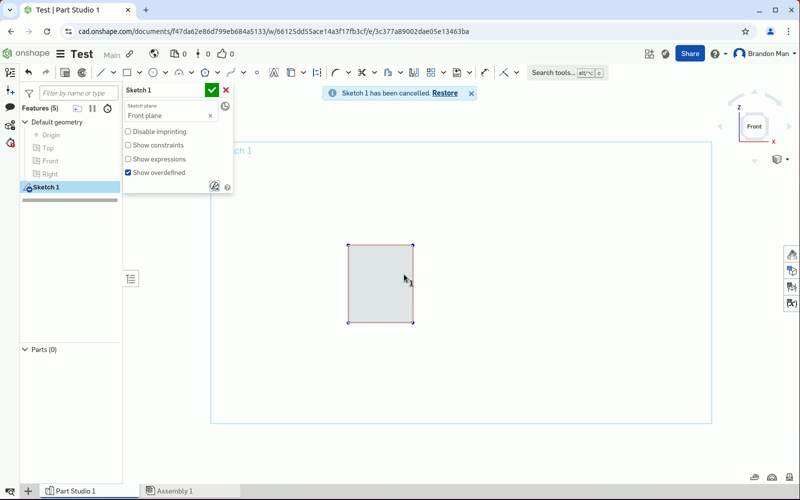
mouse_move(73, 352)
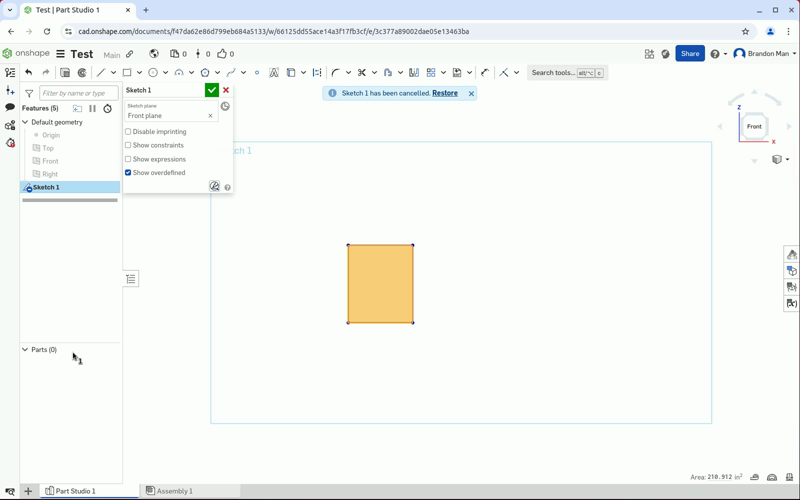
key(shift+y)
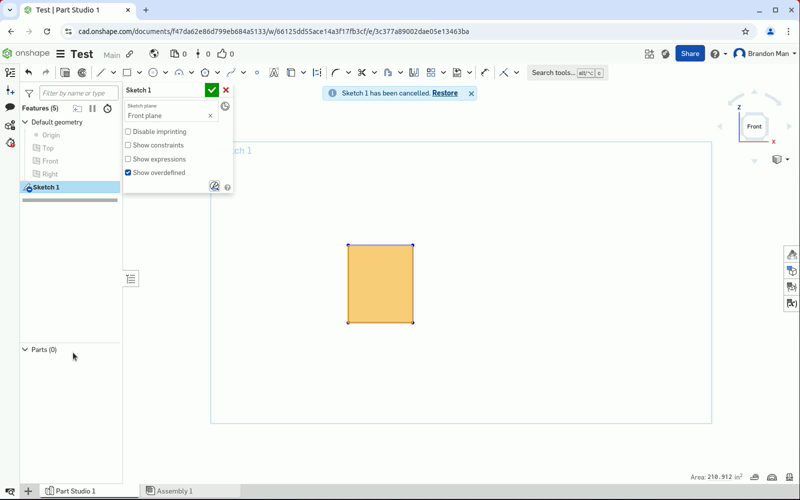
key(shift+e)
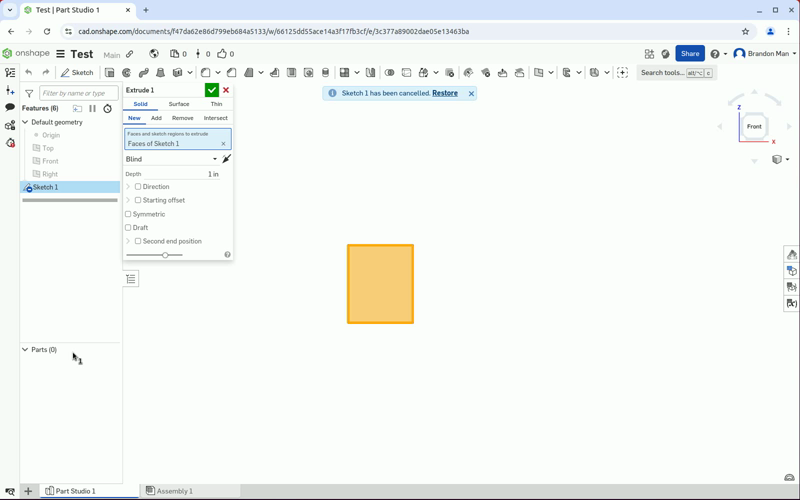
mouse_move(143, 106)
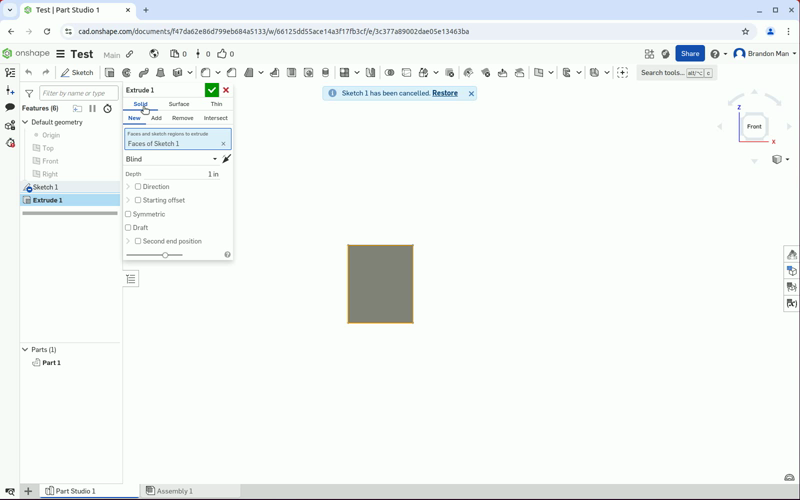
click(143, 106)
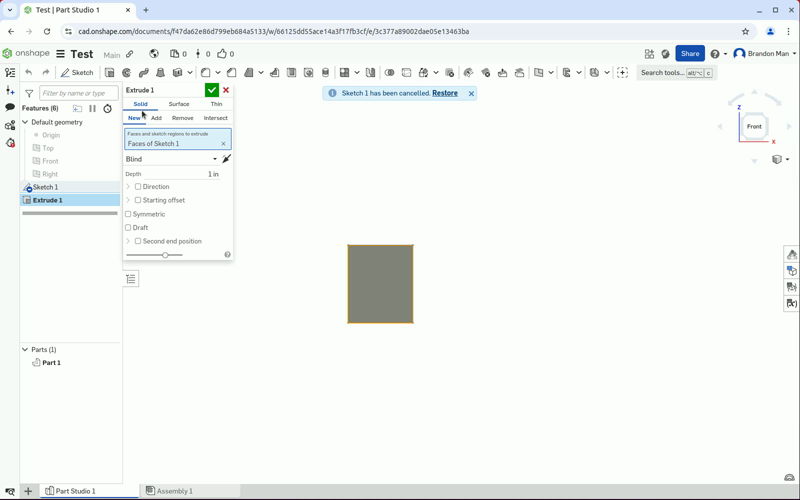
mouse_move(137, 120)
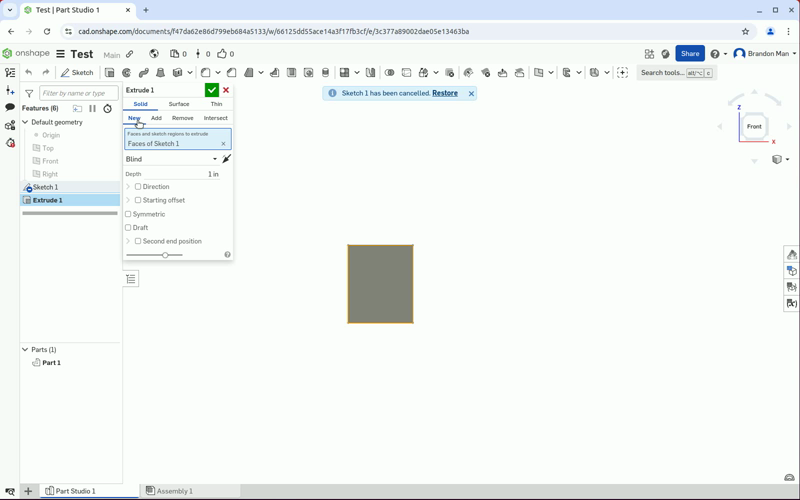
click(137, 120)
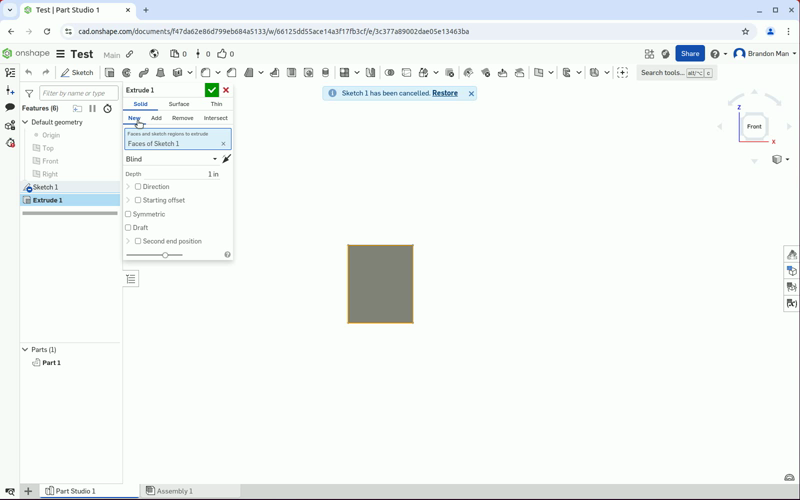
key(tab, 4)
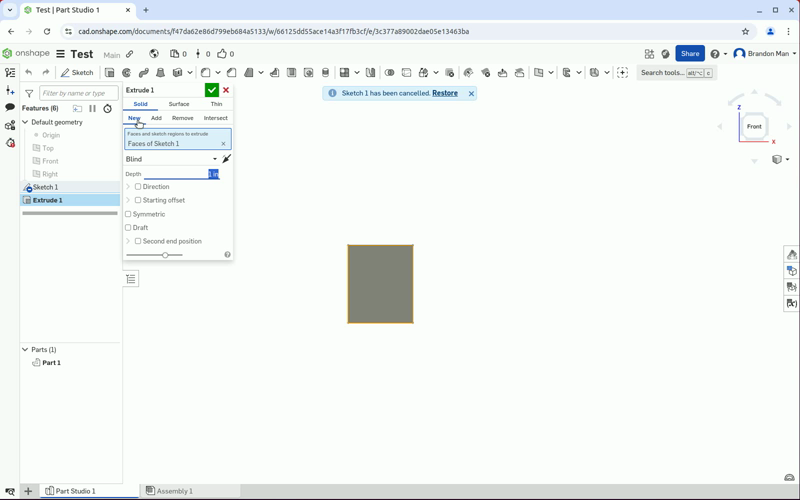
text(14.202)
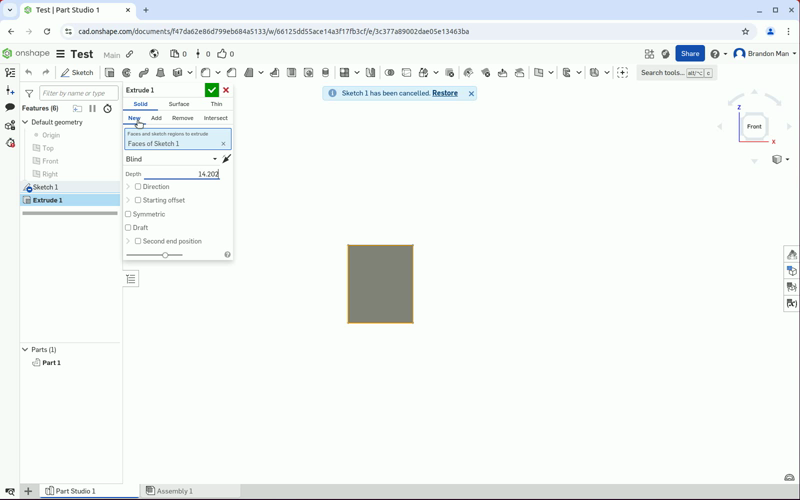
key(enter)
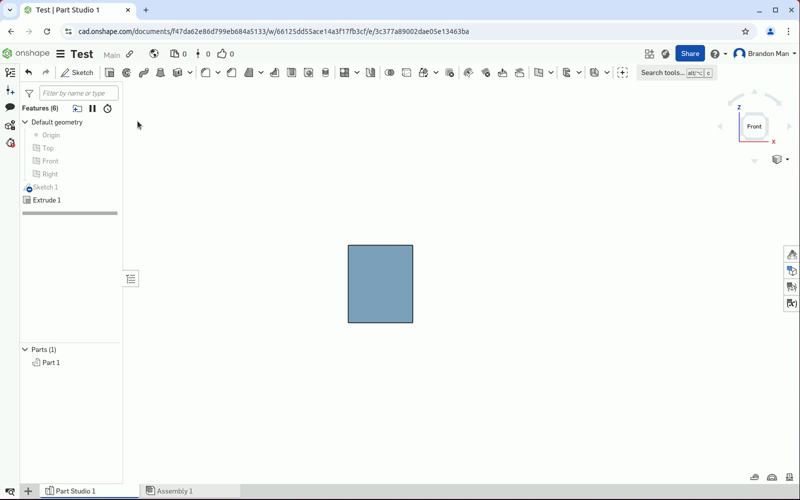
key(shift+h)
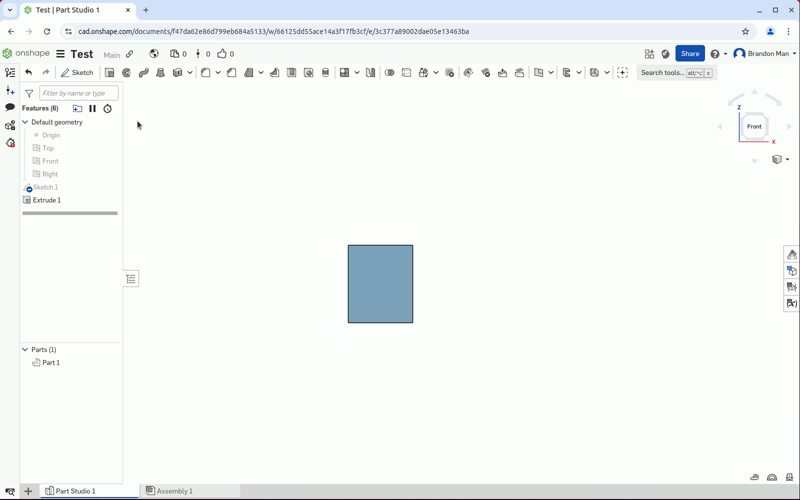
key(shift+h)
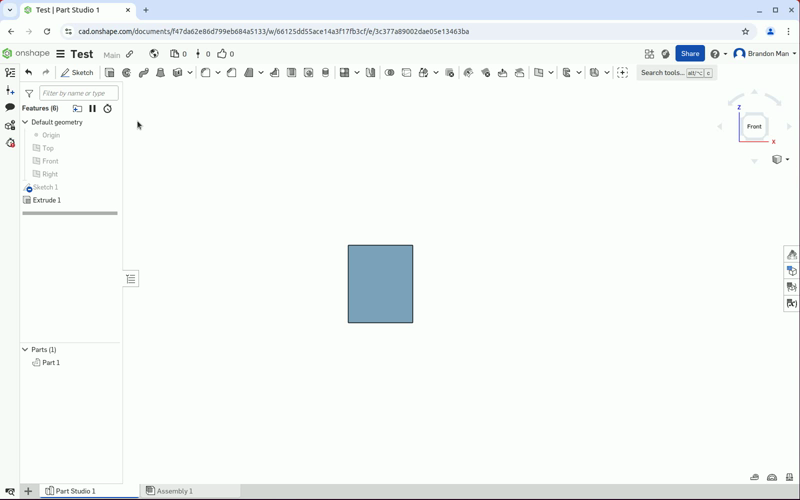
mouse_move(73, 189)
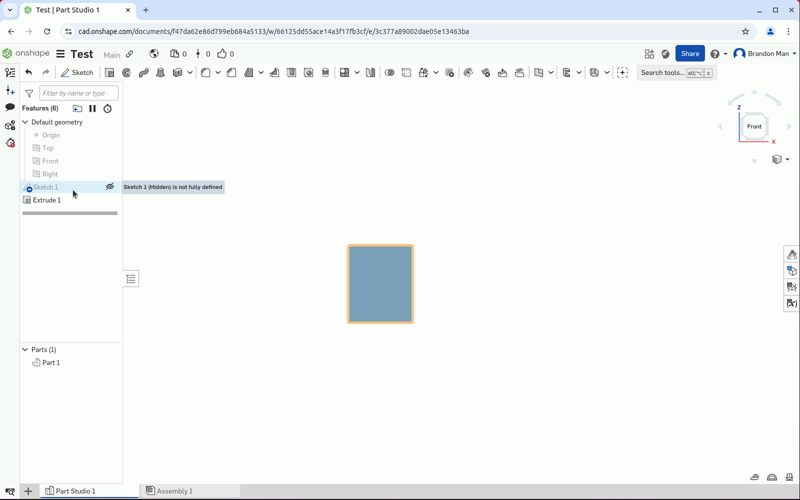
click(73, 189)
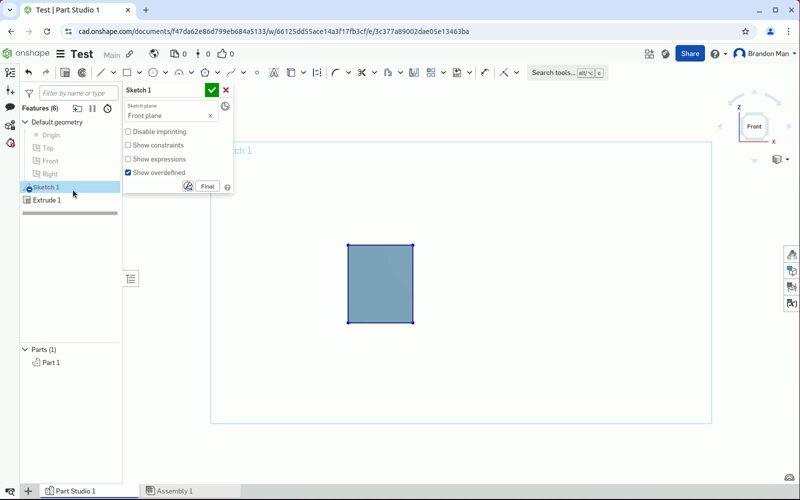
mouse_move(229, 92)
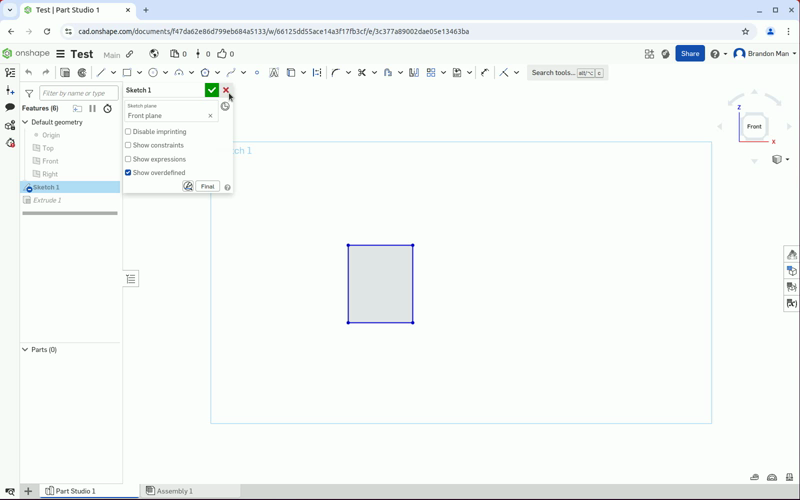
click(229, 92)
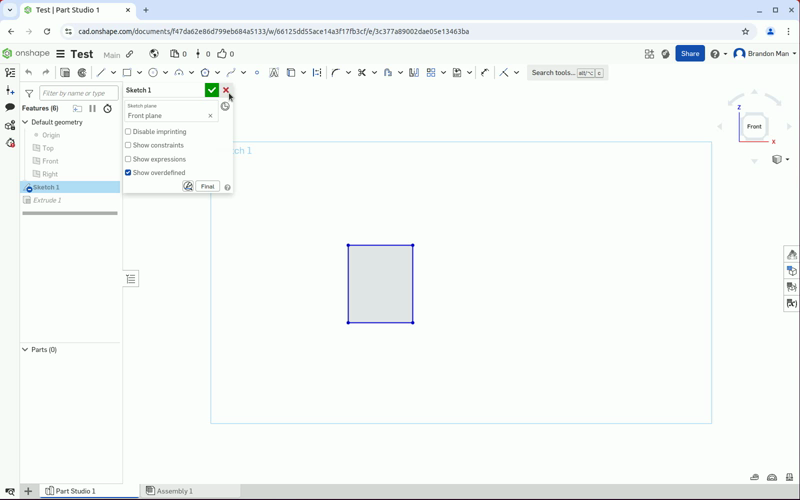
key(shift+s)
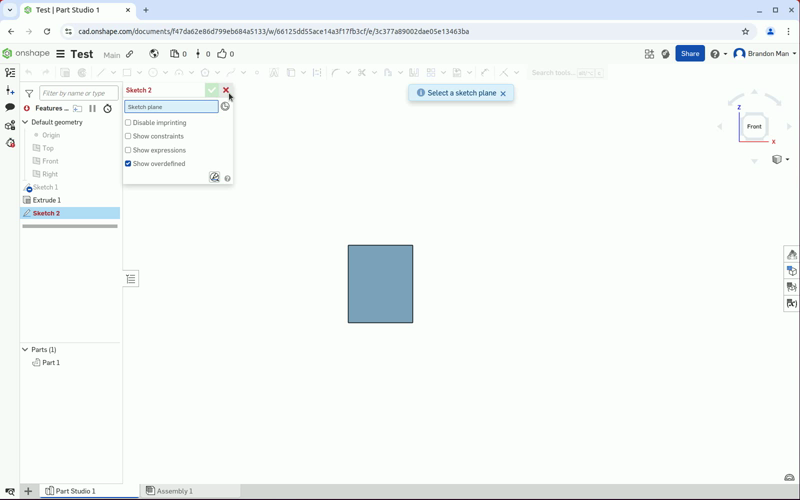
mouse_move(73, 163)
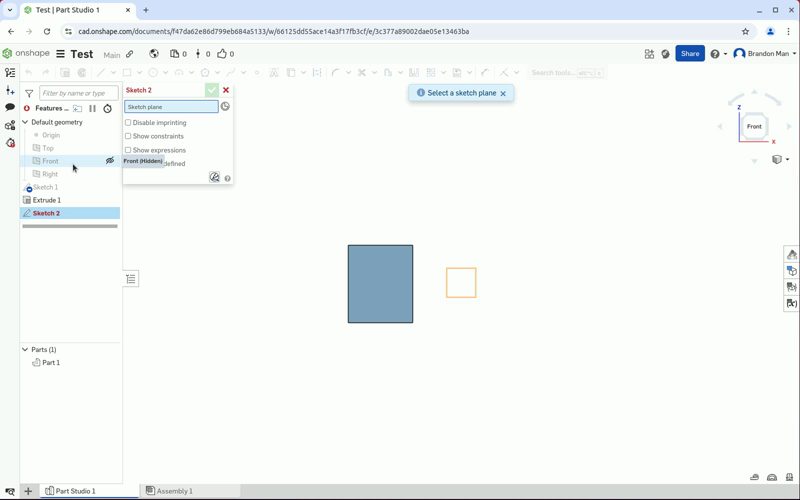
click(73, 163)
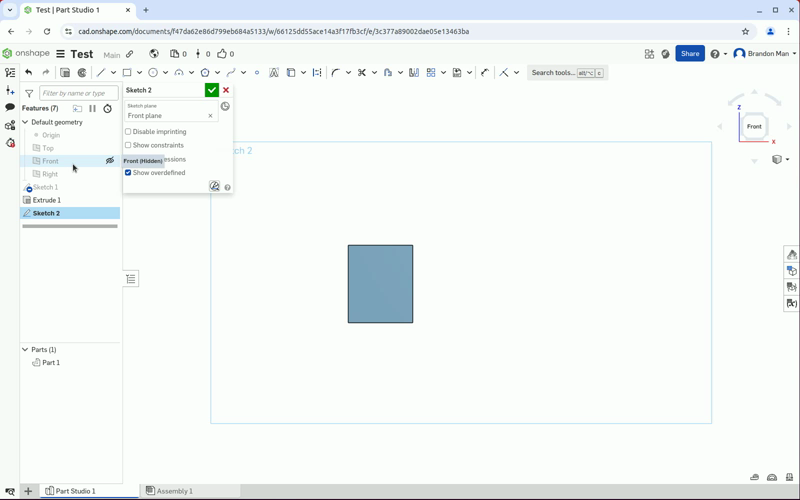
mouse_move(73, 352)
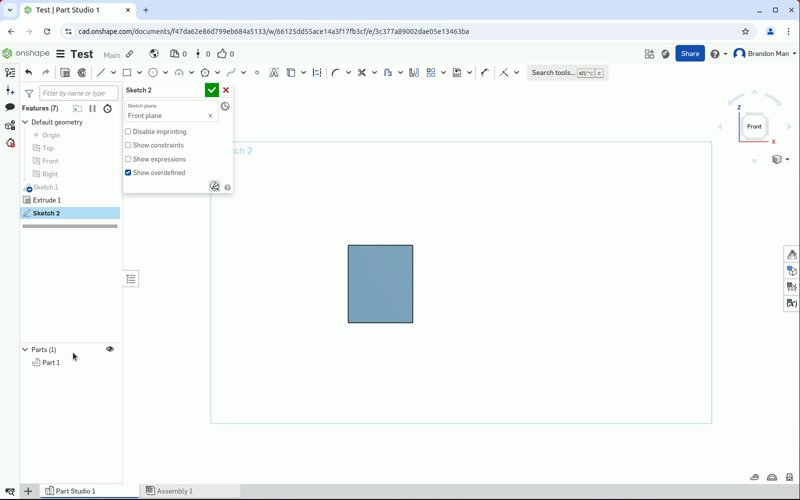
key(y)
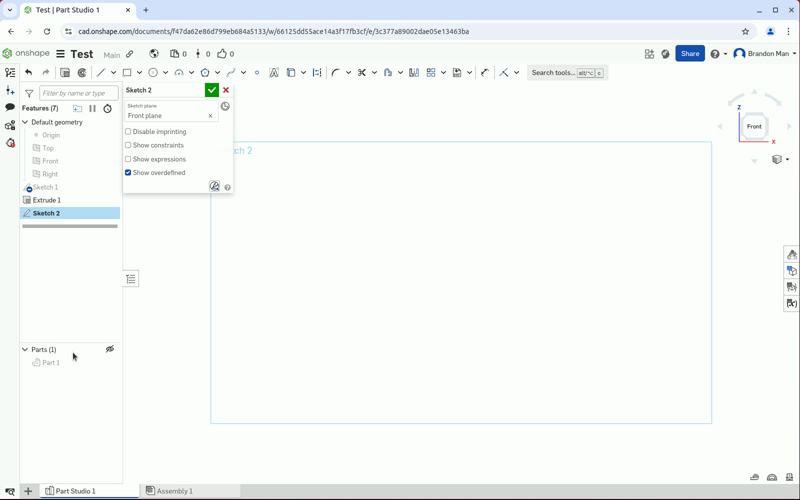
key(l)
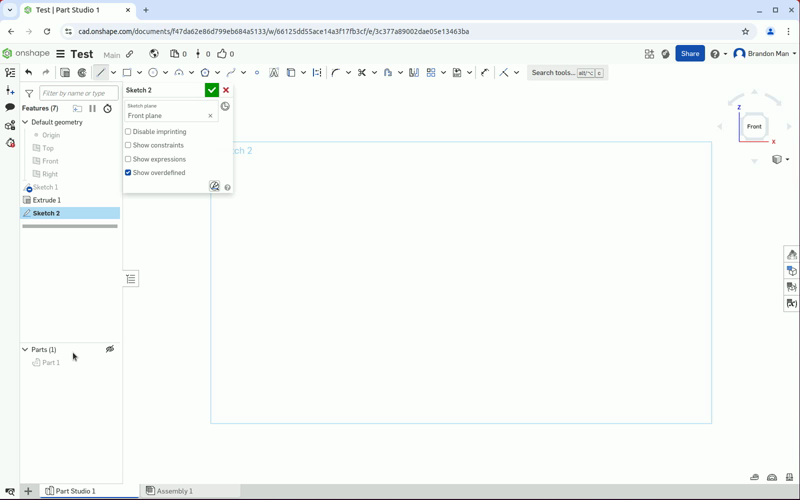
key_down(shift)
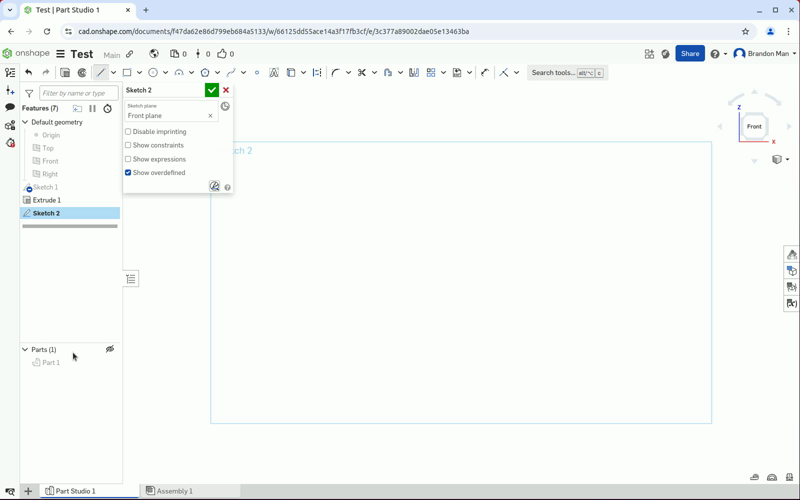
mouse_move(471, 322)
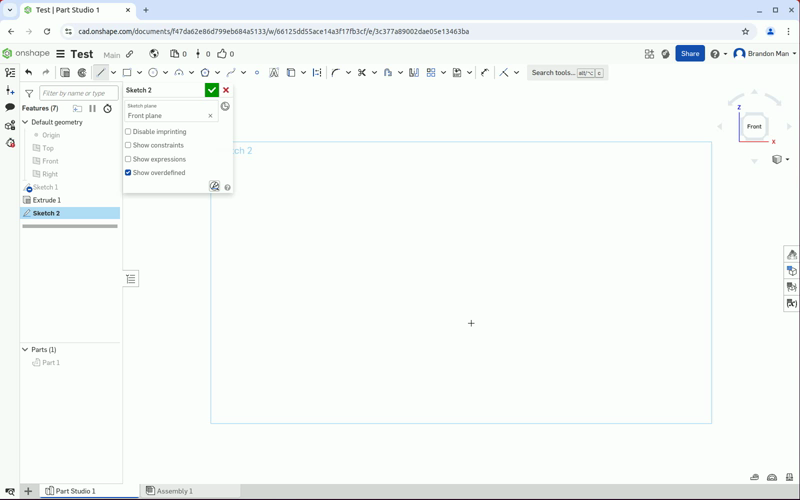
click(471, 322)
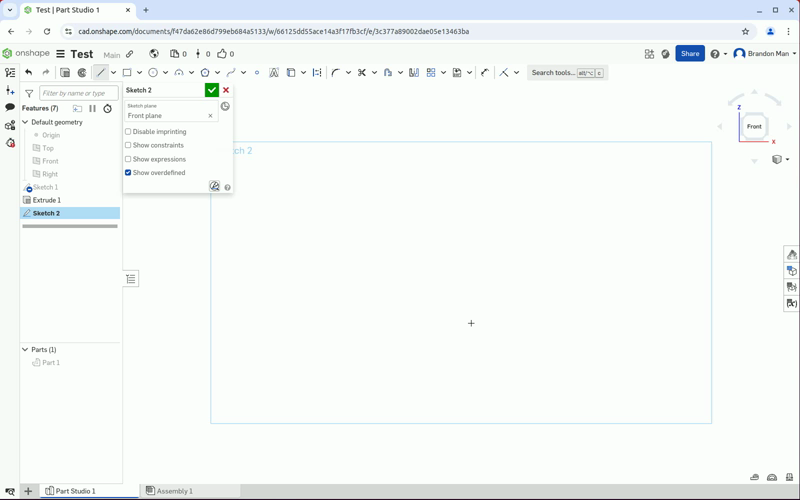
key_up(shift)
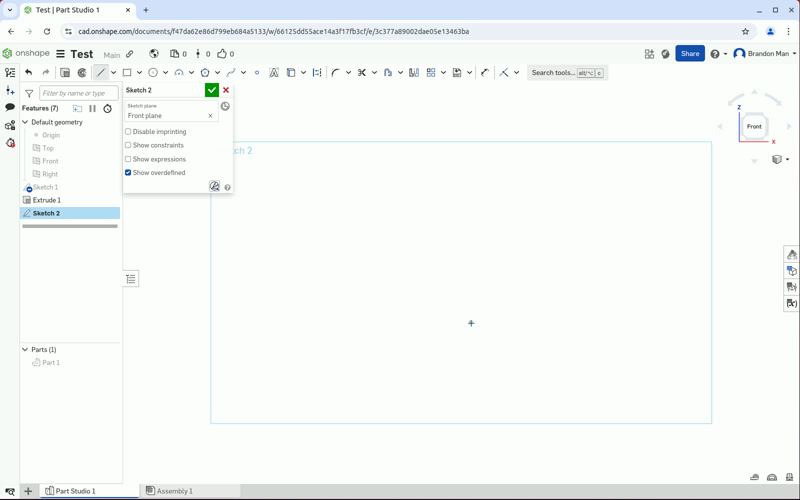
key_down(shift)
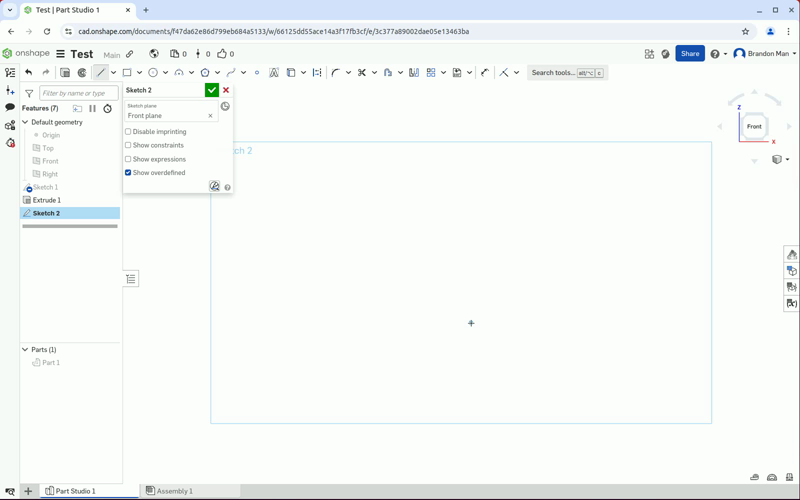
mouse_move(549, 322)
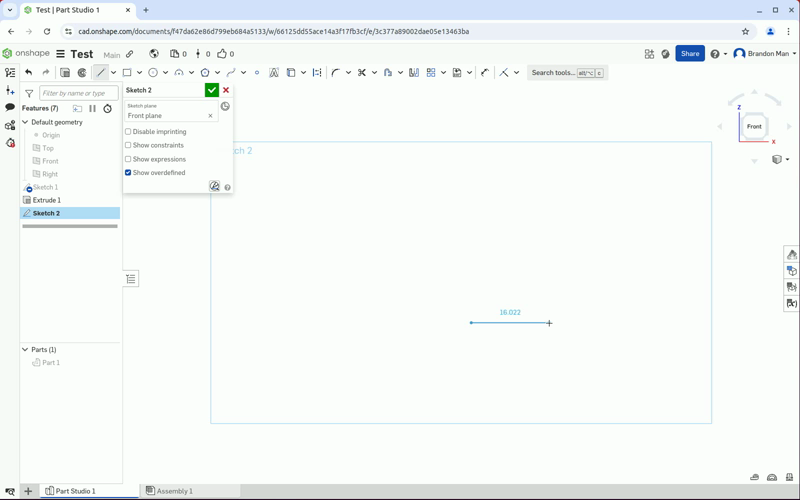
click(549, 322)
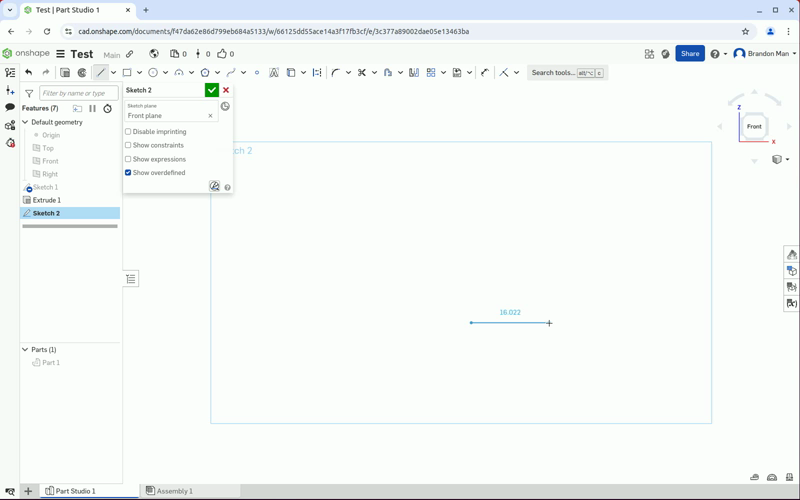
key_up(shift)
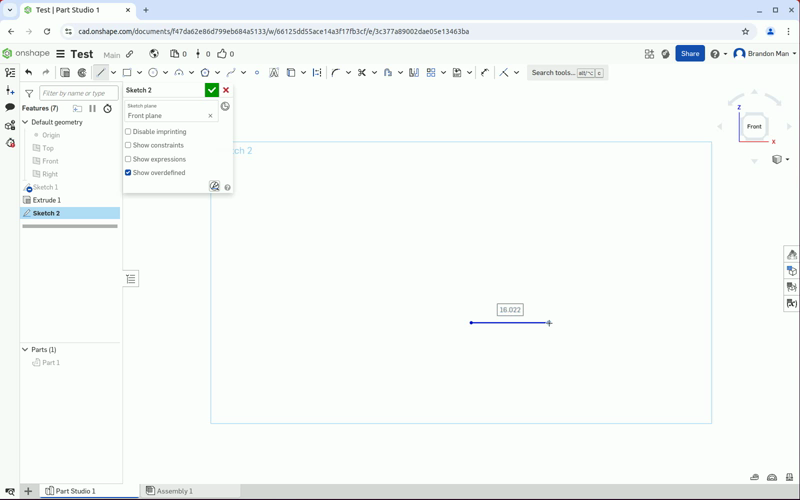
key_down(shift)
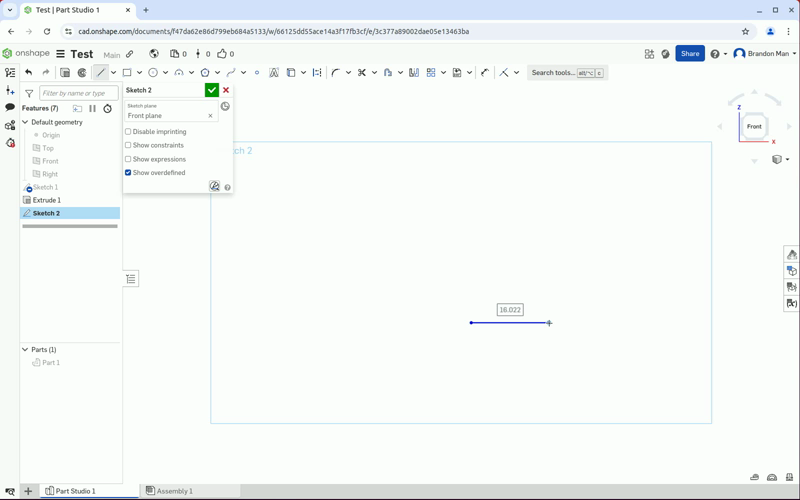
mouse_move(579, 322)
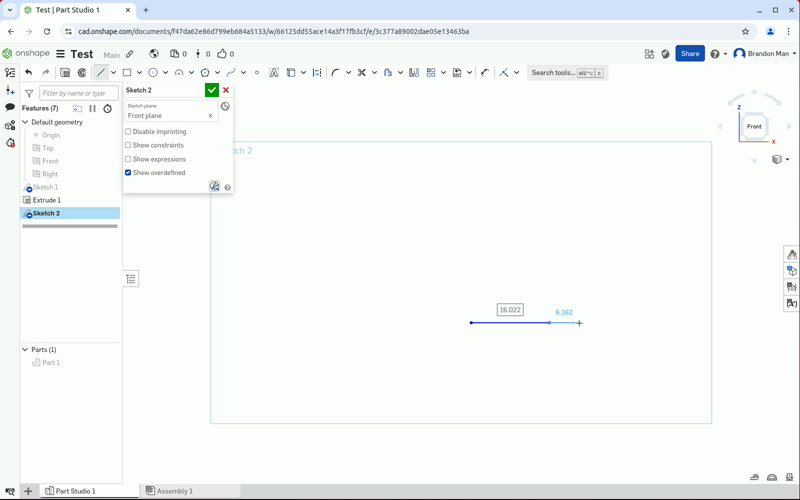
mouse_move(549, 271)
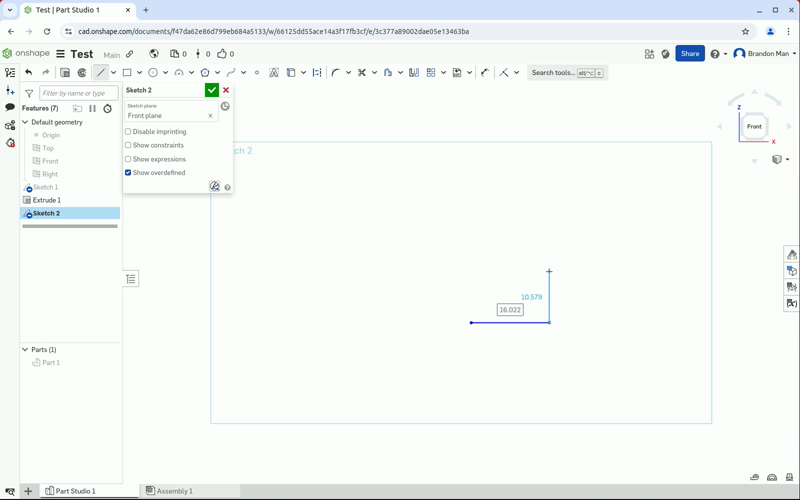
click(549, 271)
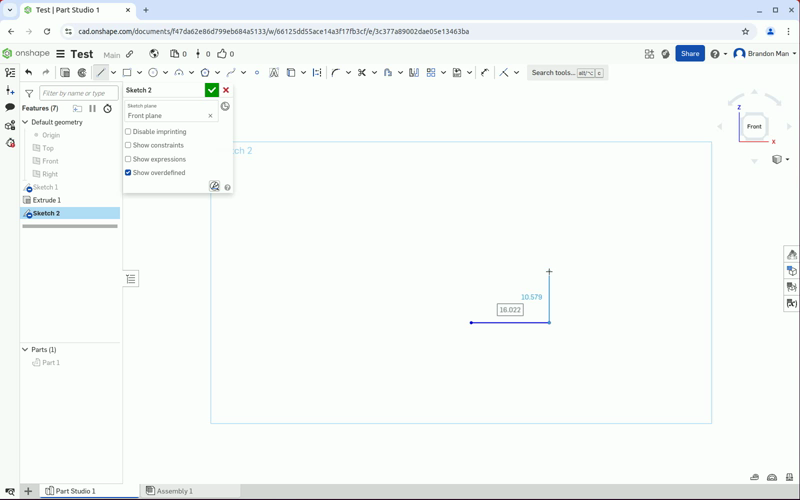
key_up(shift)
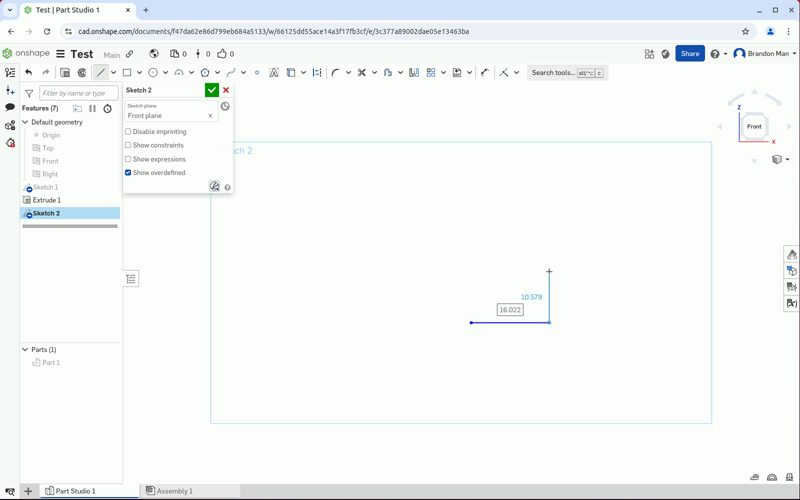
key_down(shift)
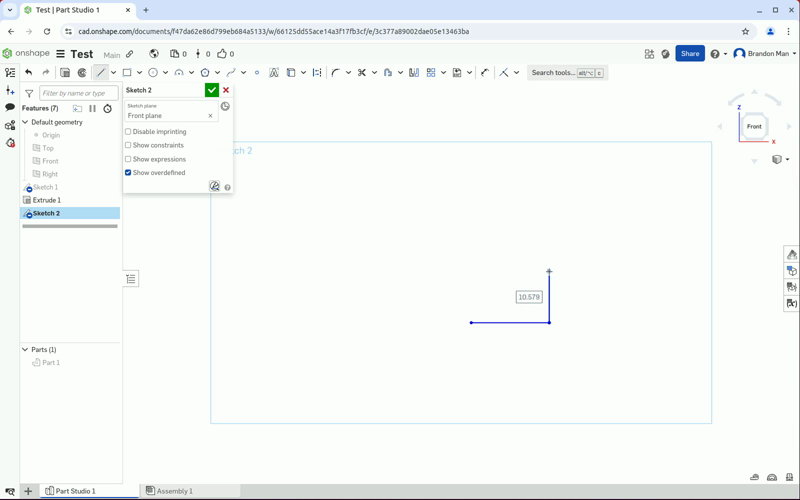
mouse_move(471, 271)
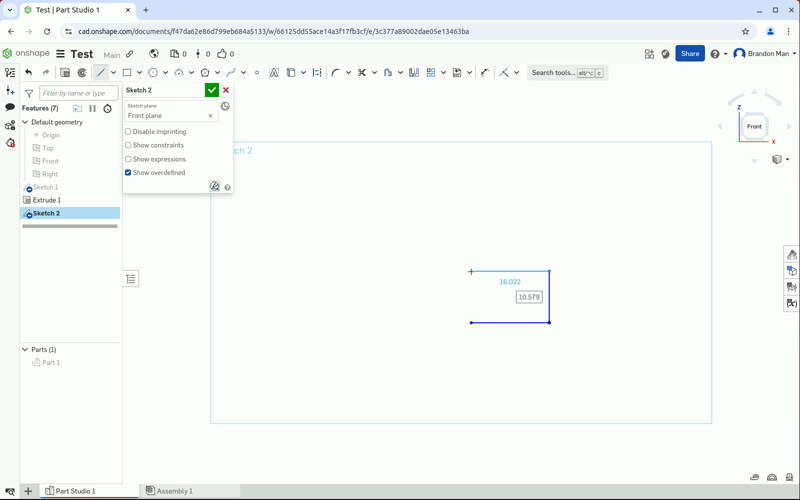
click(471, 271)
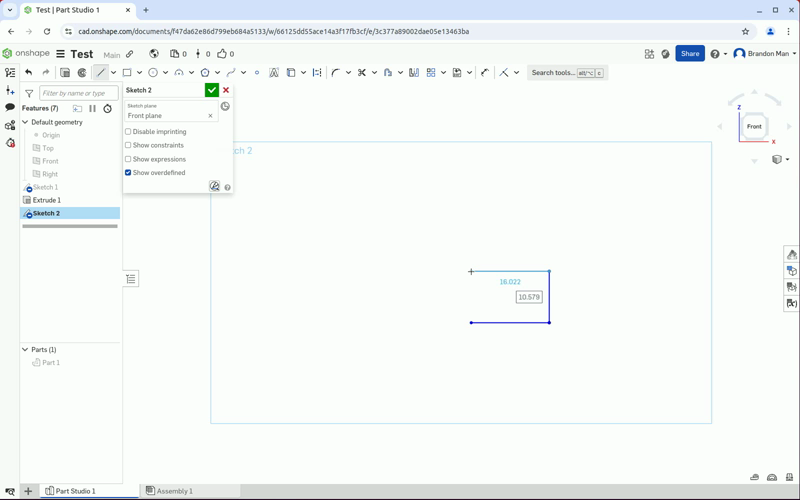
key_up(shift)
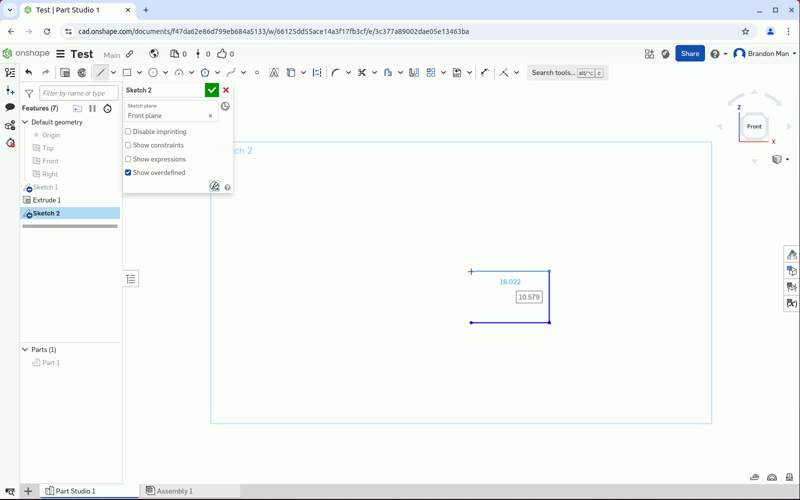
mouse_move(501, 271)
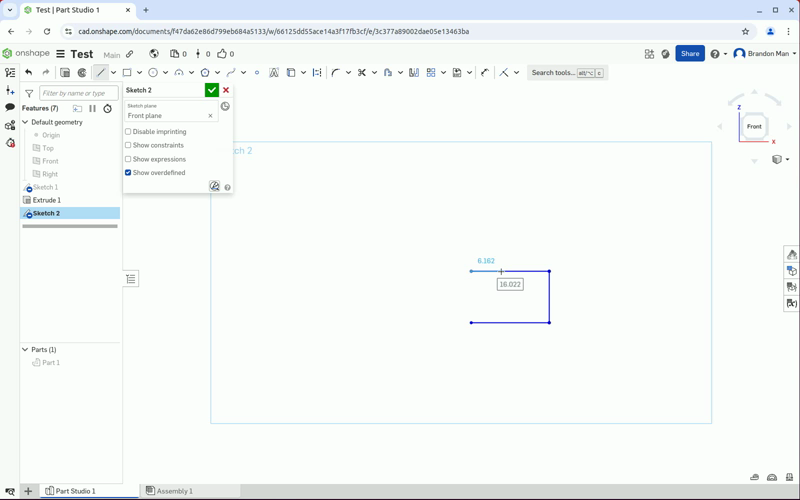
key_down(shift)
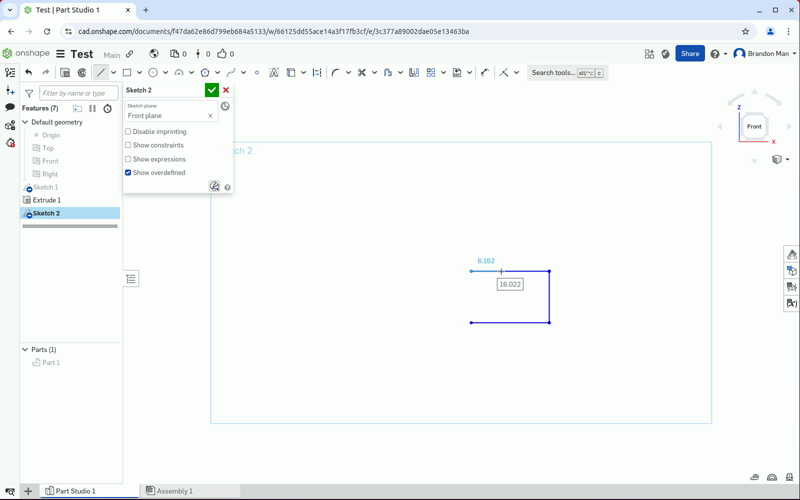
mouse_move(471, 322)
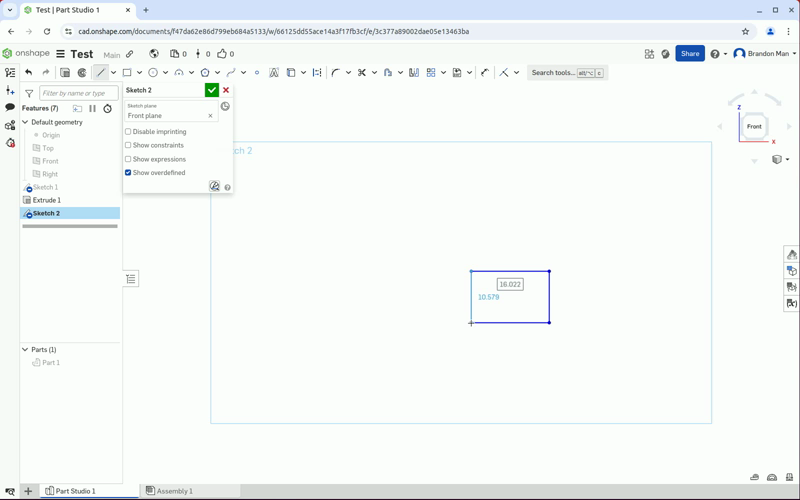
key_up(shift)
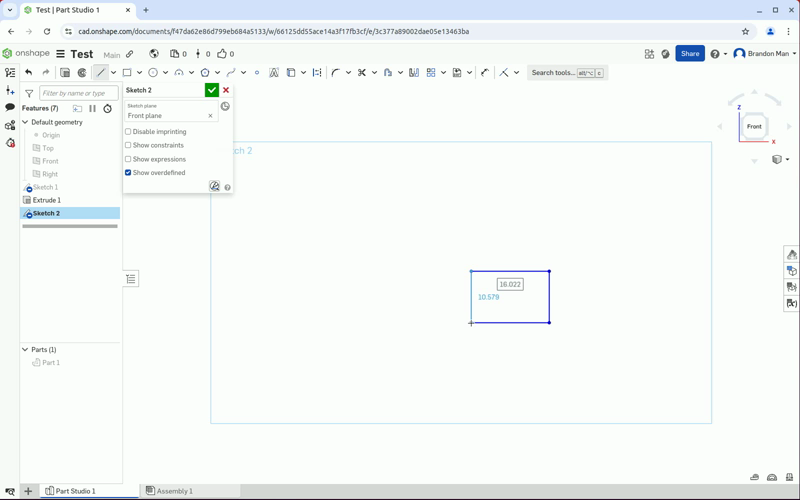
click(471, 322)
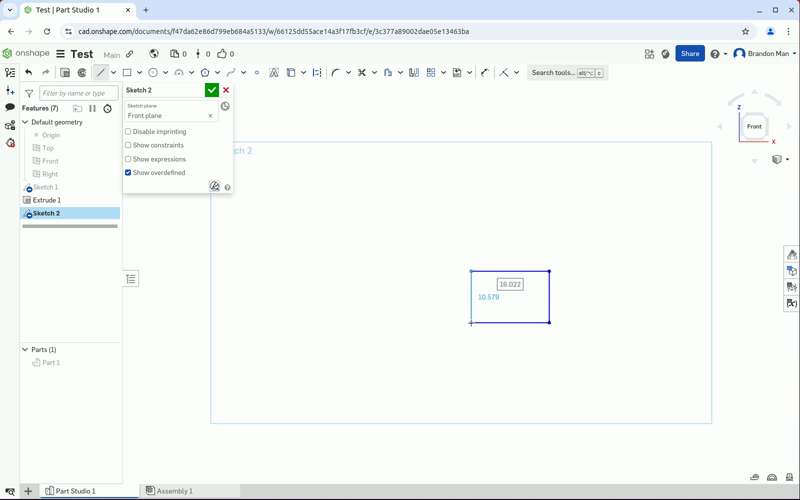
key(esc)
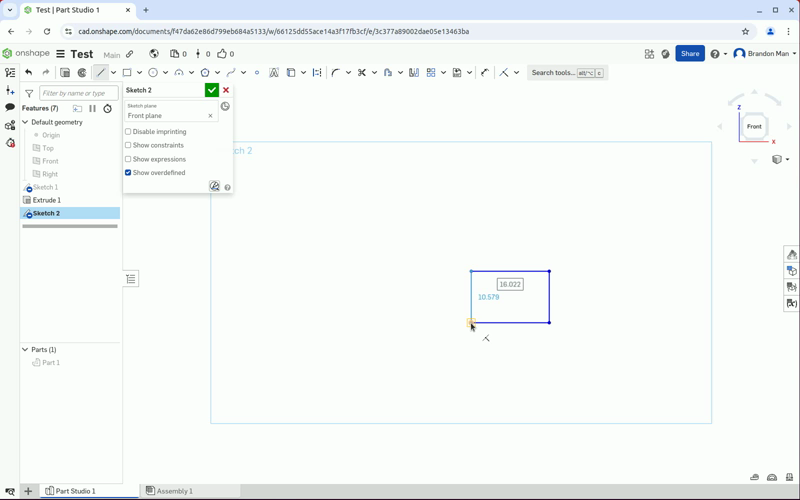
mouse_move(483, 302)
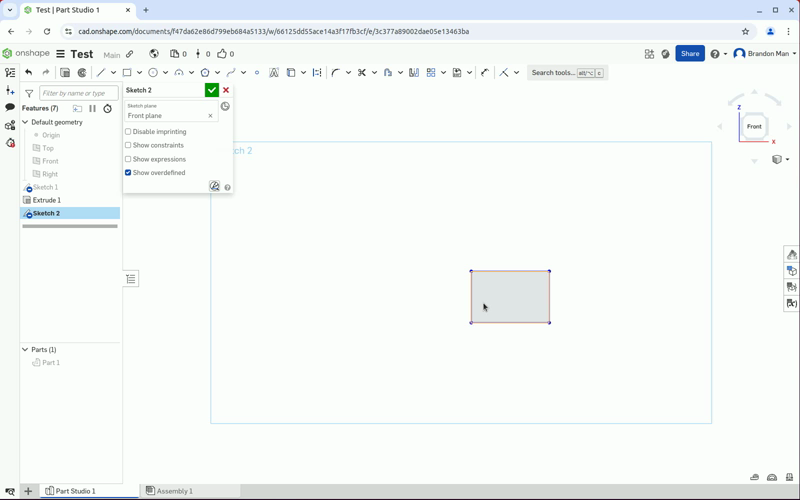
click(483, 302)
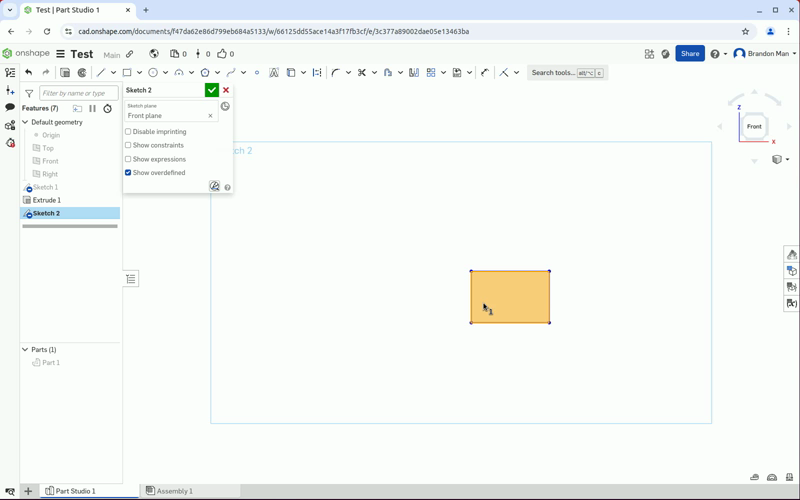
mouse_move(73, 352)
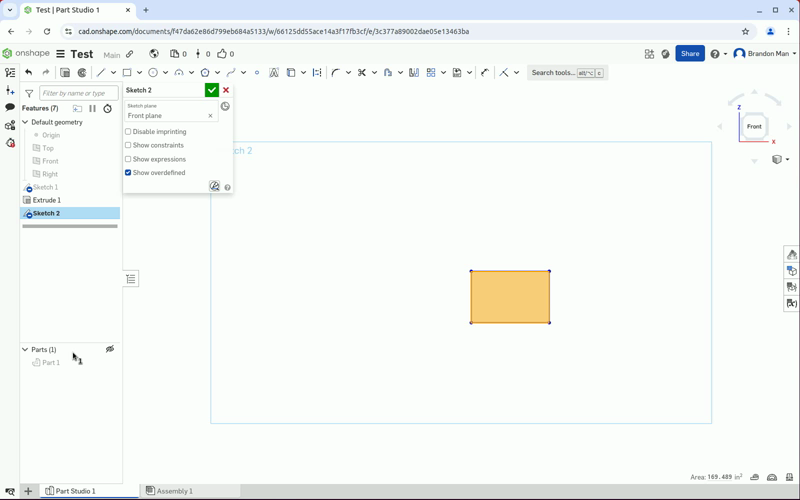
key(shift+y)
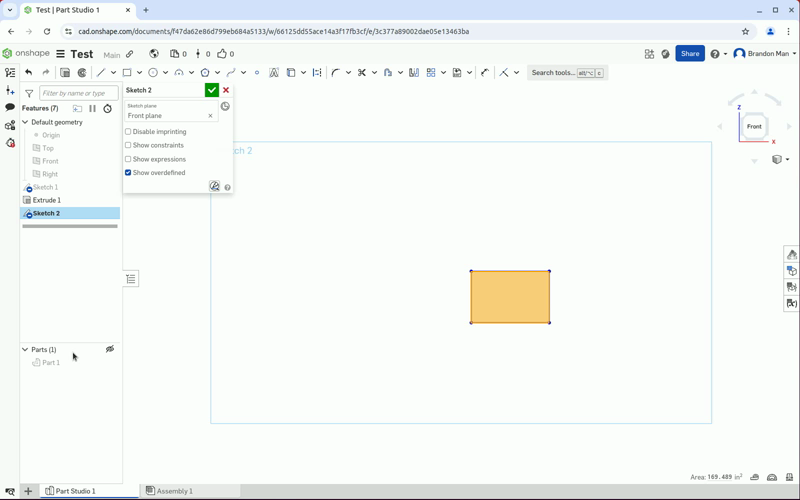
key(shift+e)
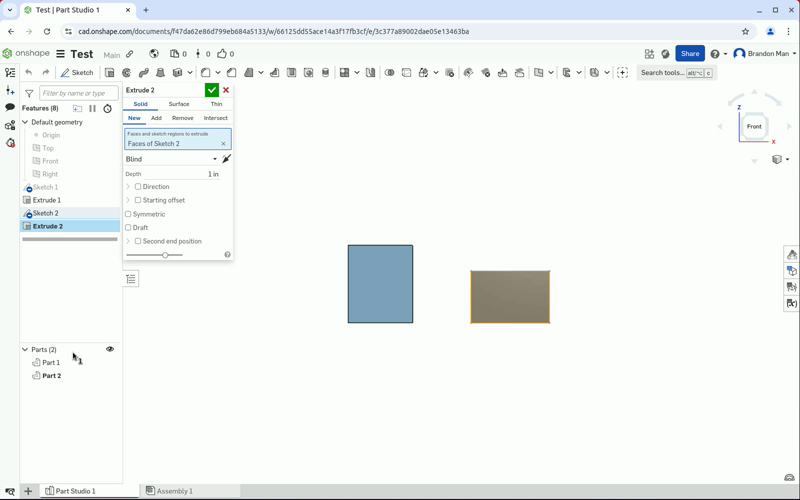
mouse_move(143, 106)
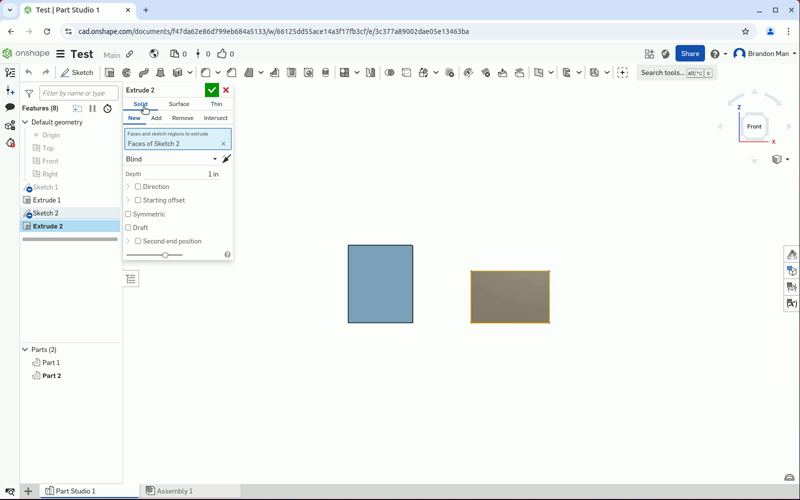
click(143, 106)
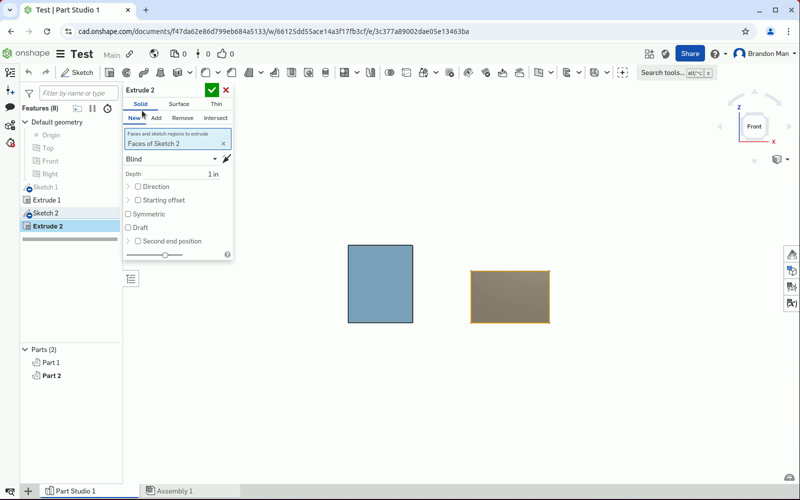
mouse_move(137, 120)
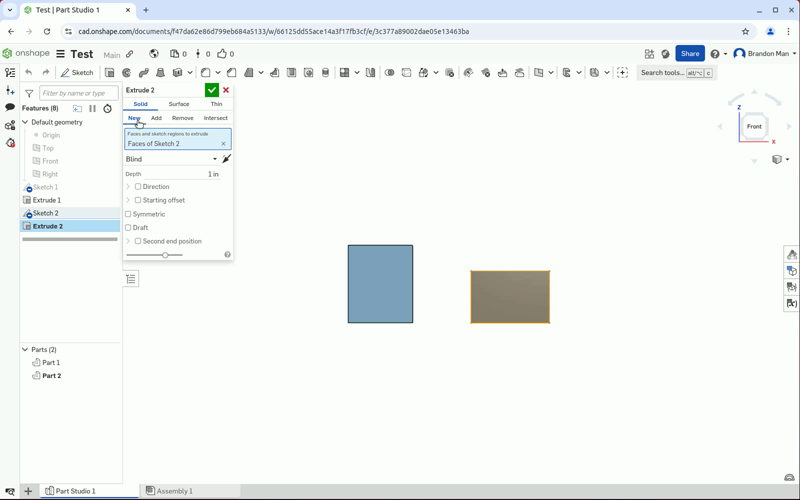
click(137, 120)
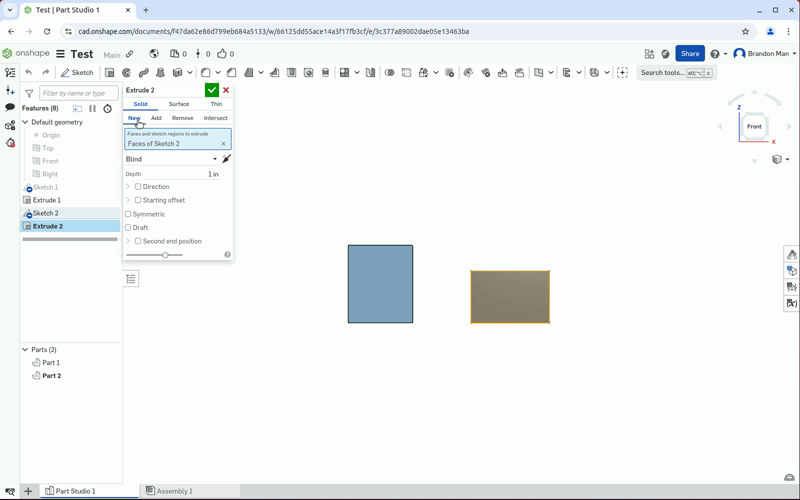
key(tab, 4)
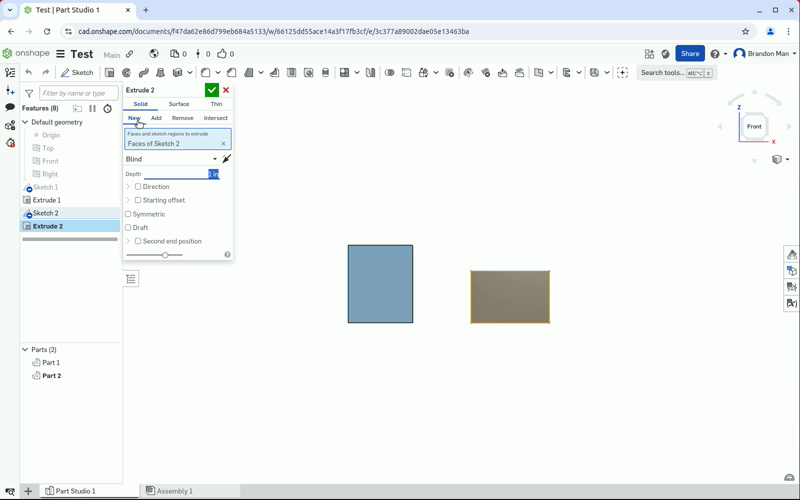
text(17.813)
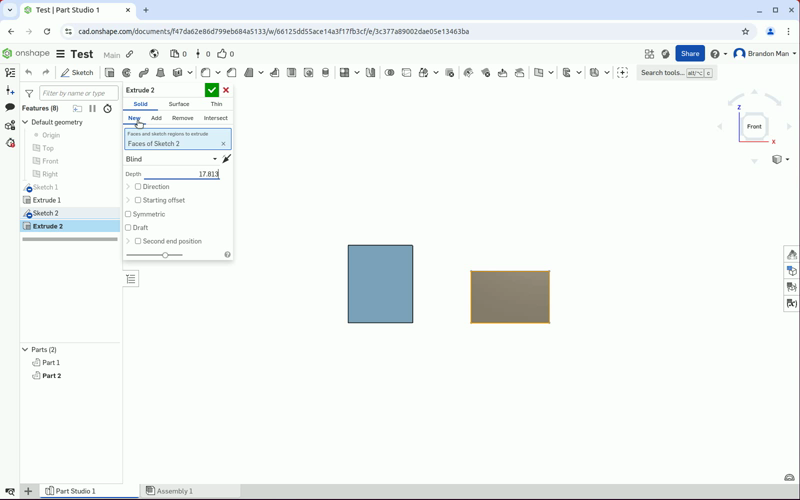
key(enter)
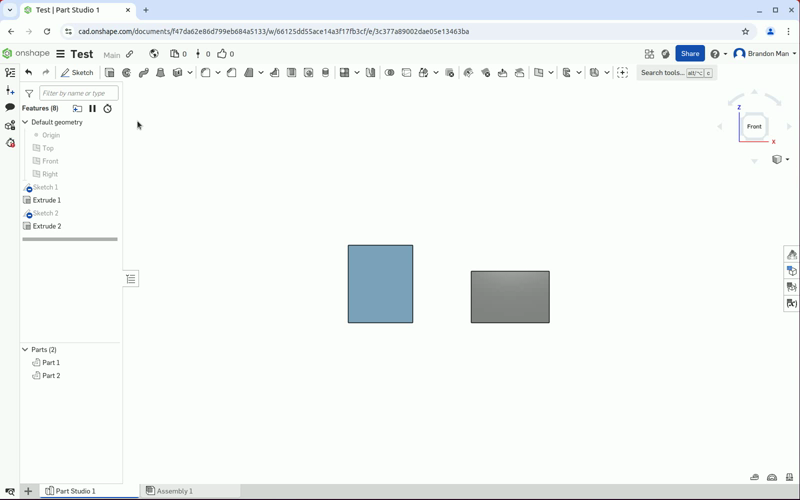
key(shift+h)
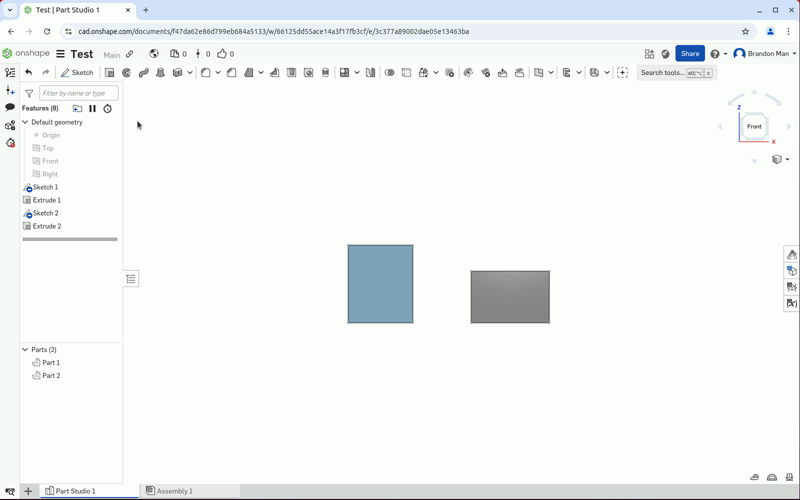
key(shift+h)
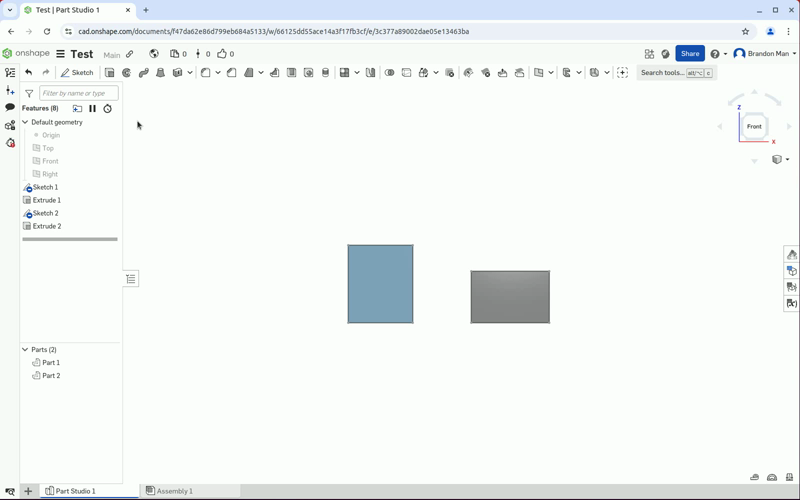
key(shift+7)
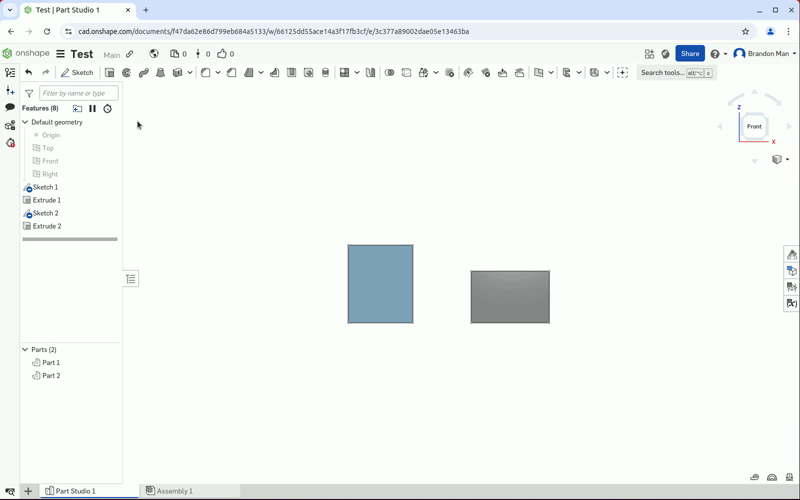
key(left, 2)
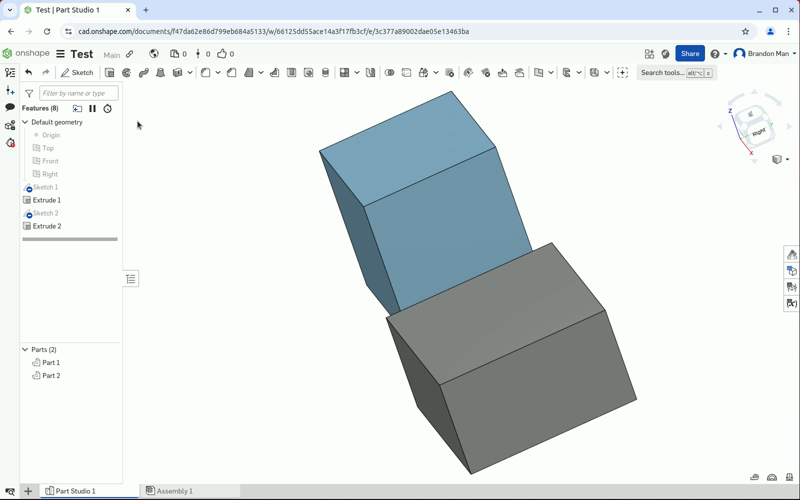
key(down, 2)
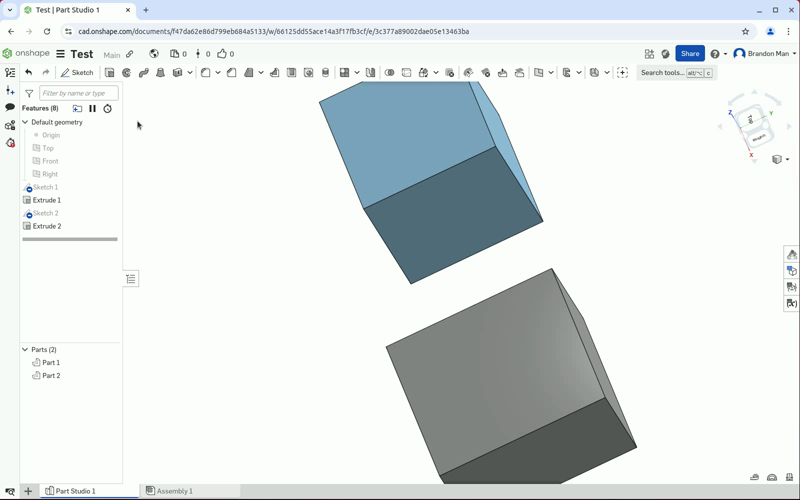
key(up, 2)
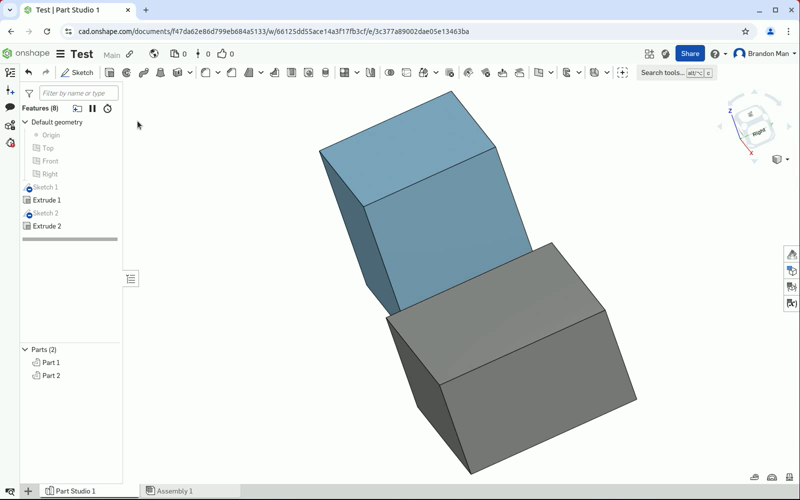
key(right, 2)
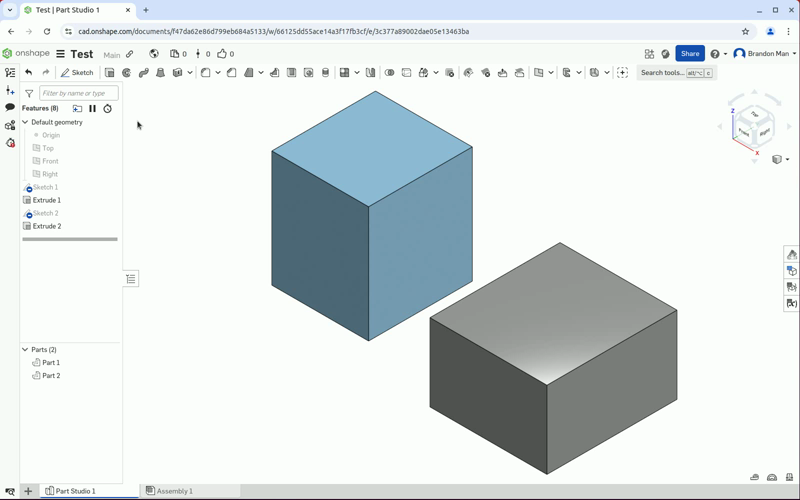
mouse_move(73, 189)
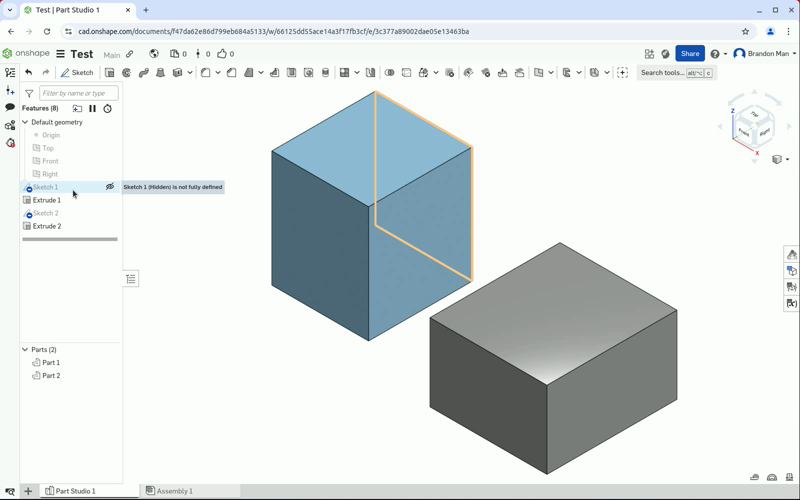
click(73, 189)